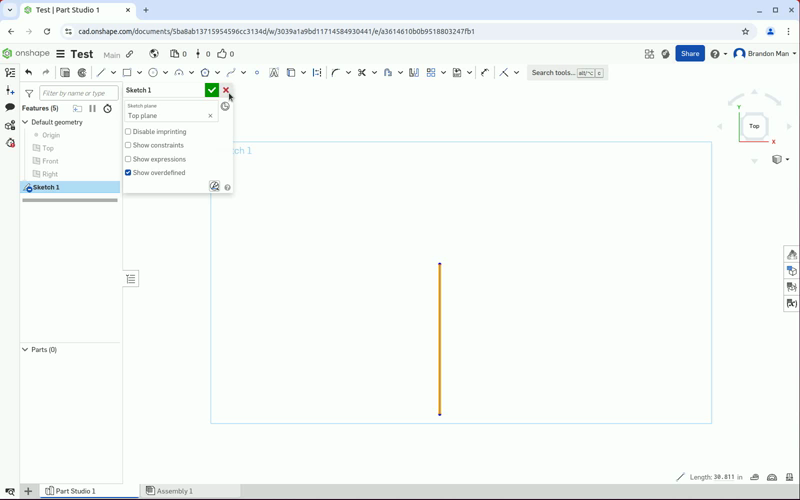
key(shift+h)
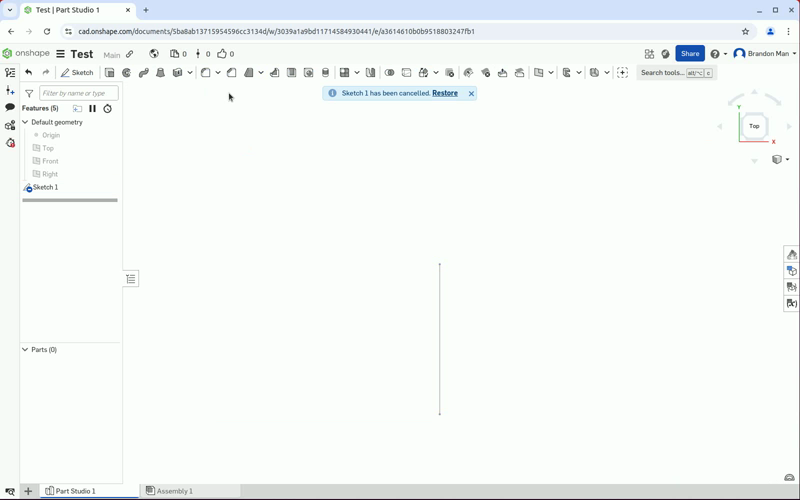
key(shift+s)
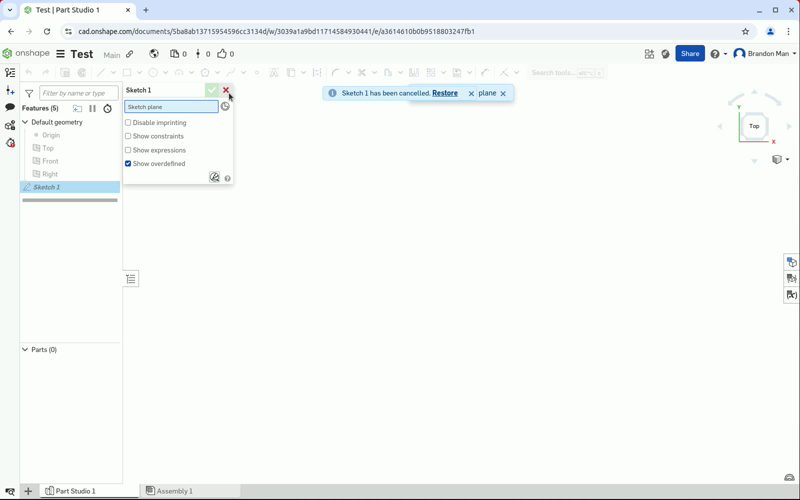
mouse_move(73, 150)
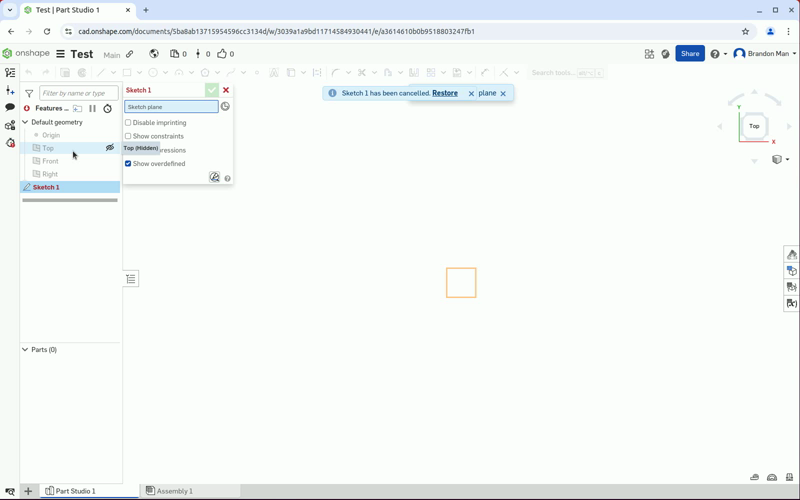
click(73, 150)
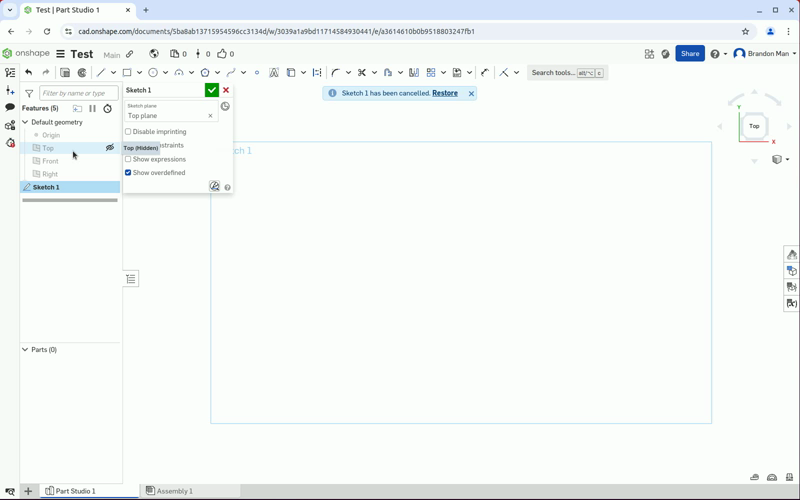
mouse_move(73, 352)
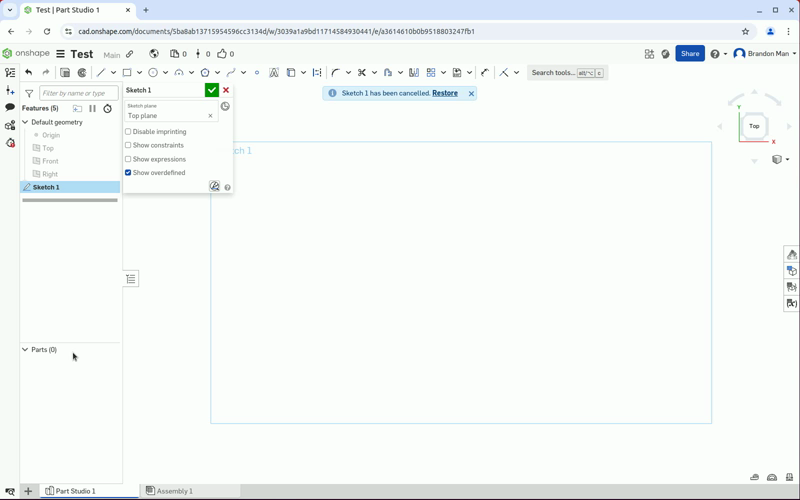
key(y)
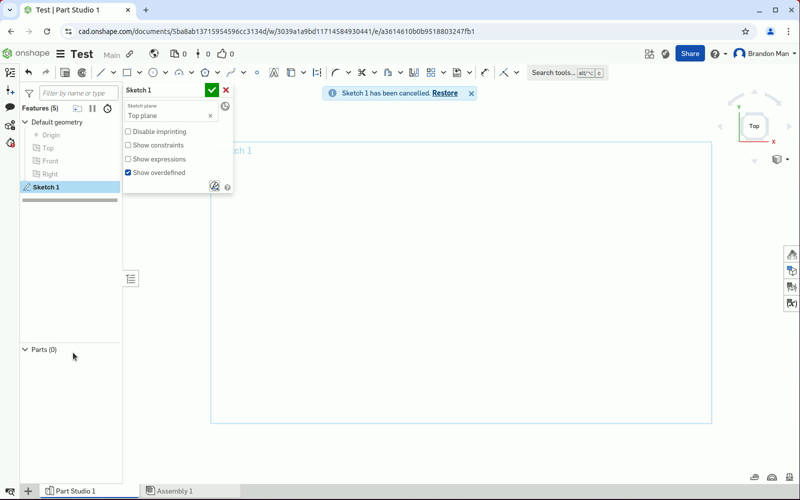
key(l)
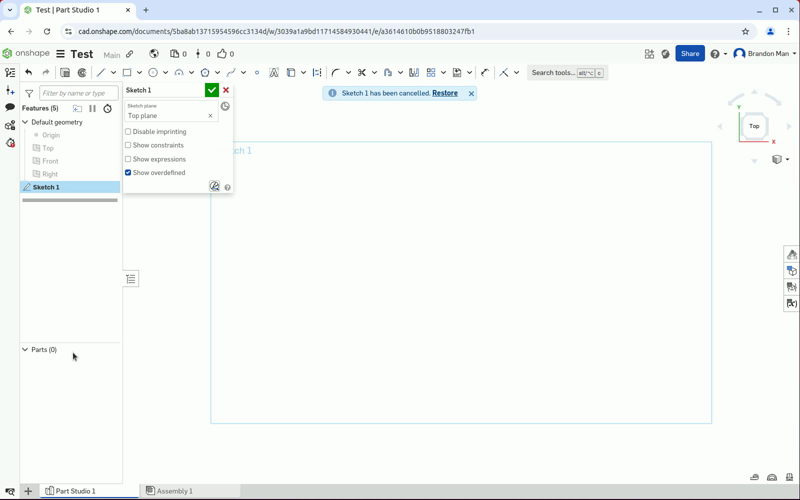
key_down(shift)
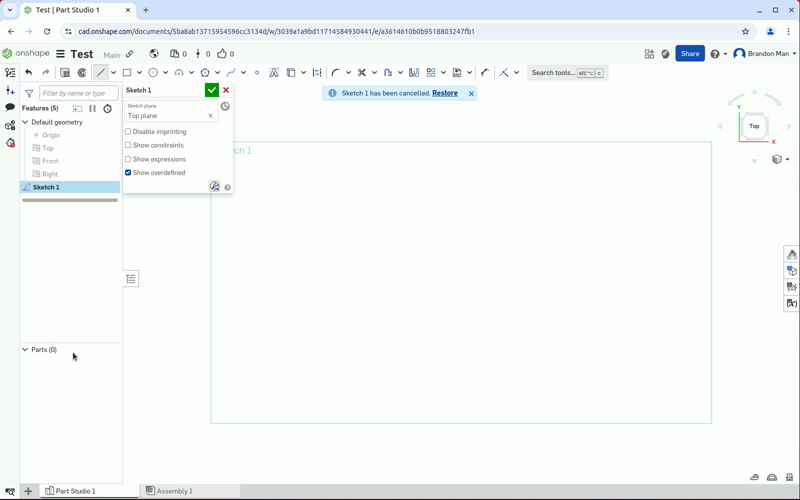
mouse_move(363, 380)
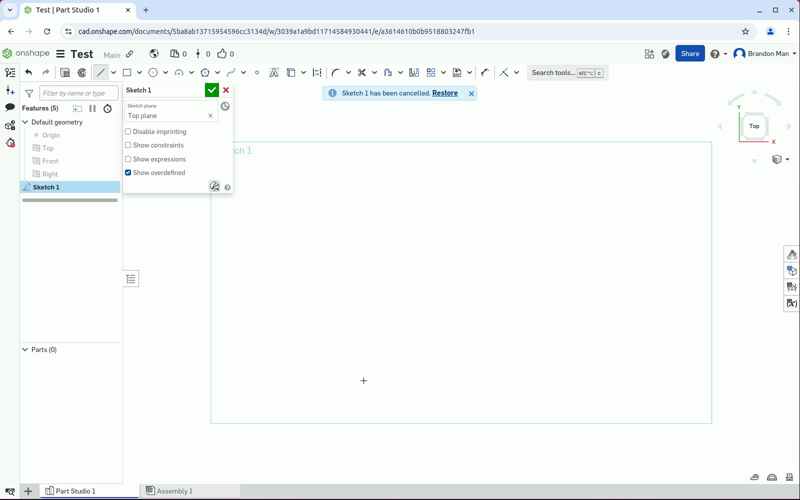
click(363, 380)
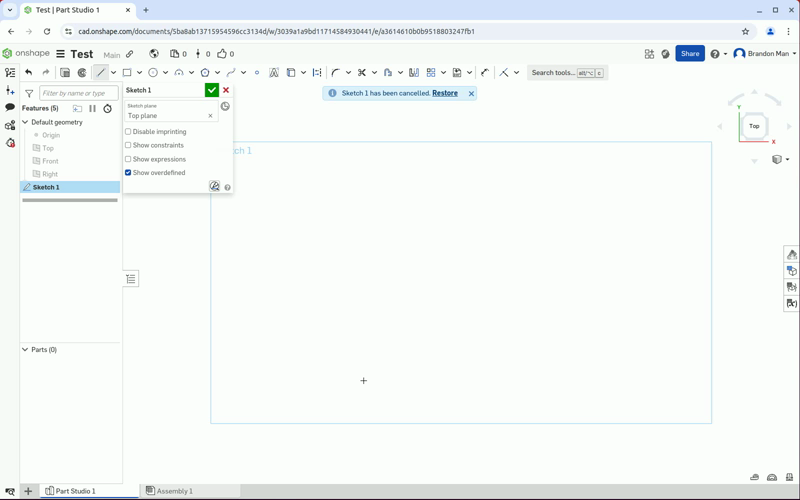
key_up(shift)
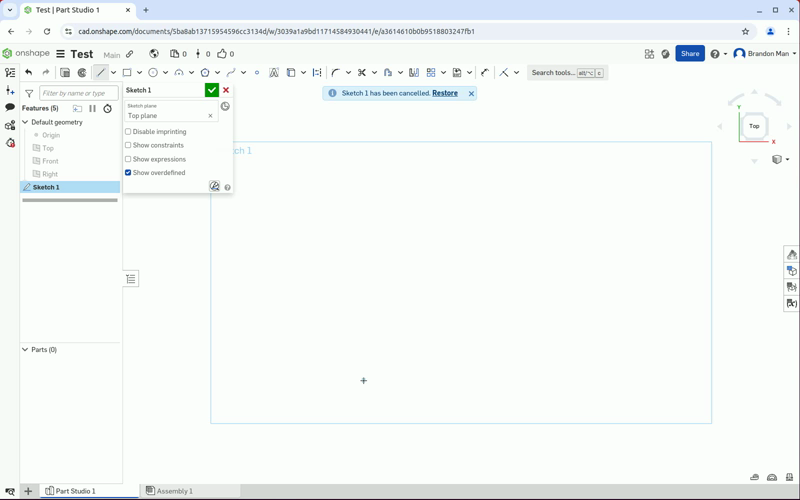
key_down(shift)
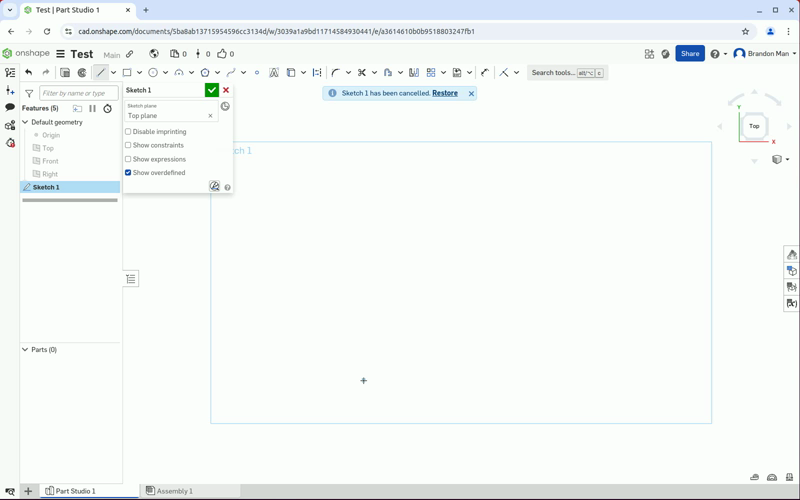
mouse_move(557, 380)
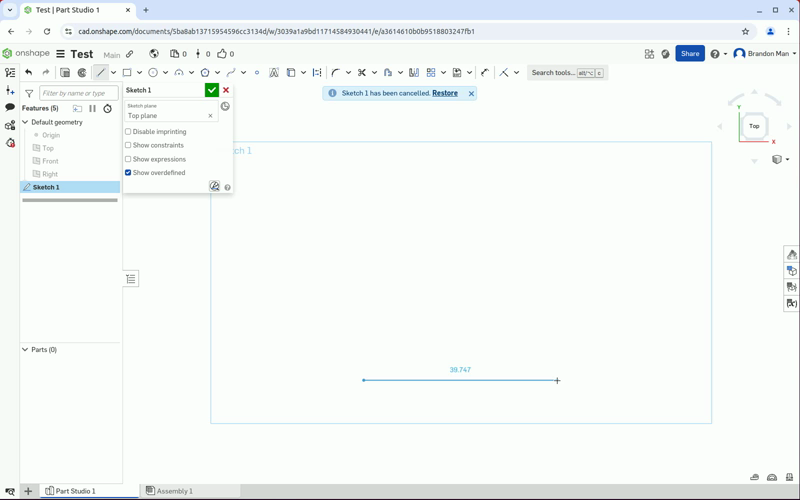
click(557, 380)
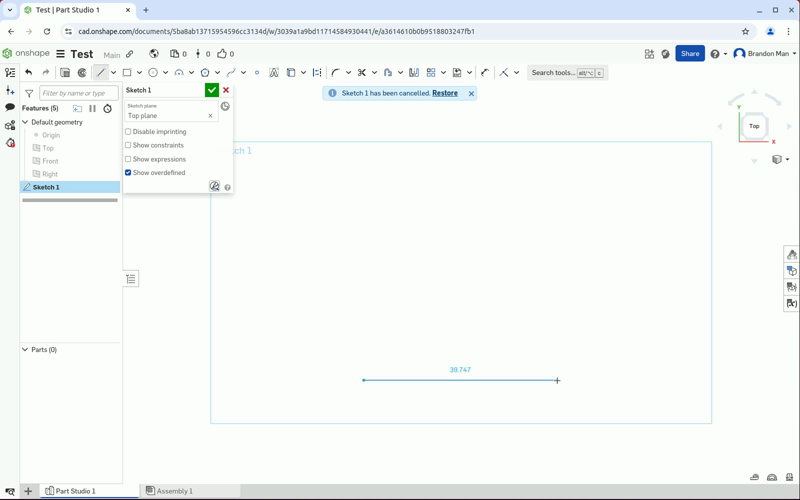
key_up(shift)
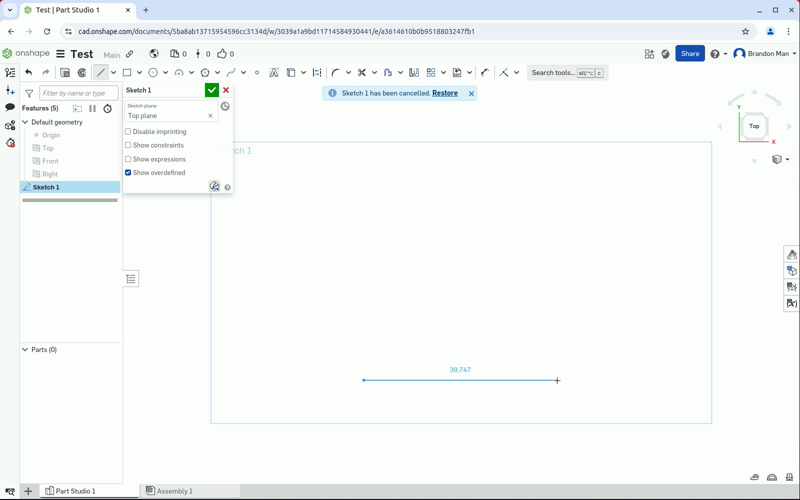
key_down(shift)
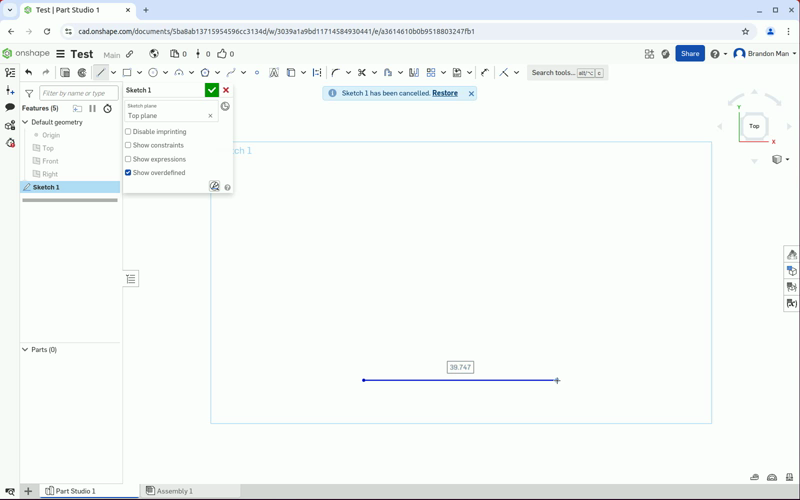
mouse_move(557, 186)
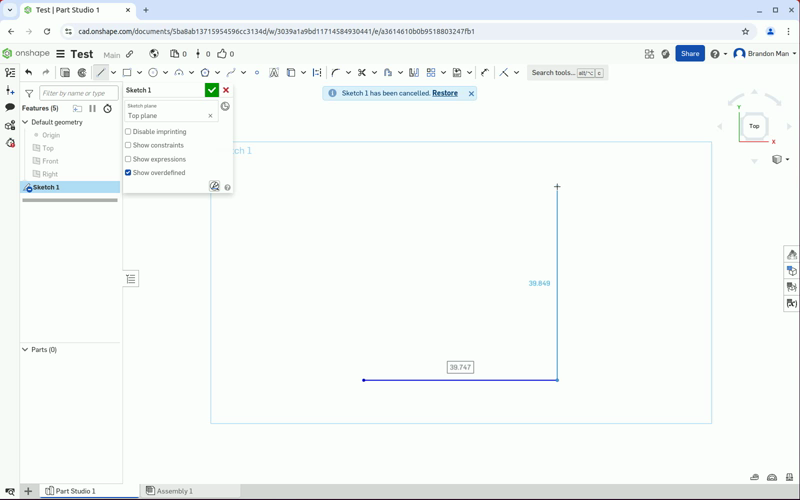
click(557, 186)
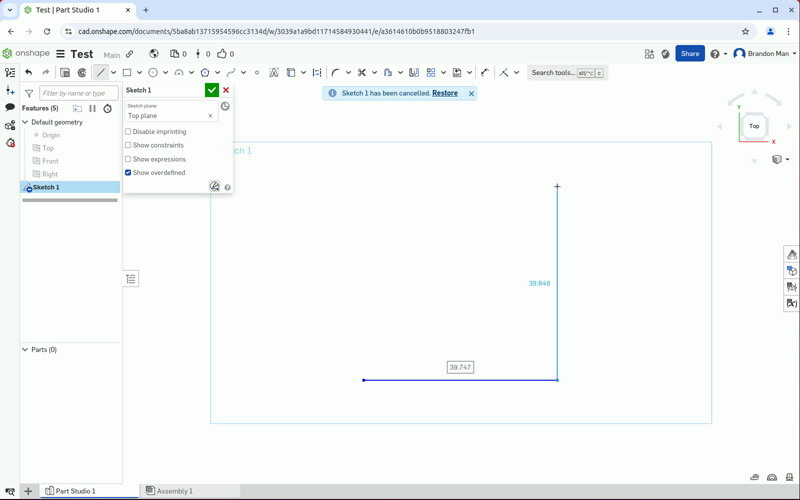
key_up(shift)
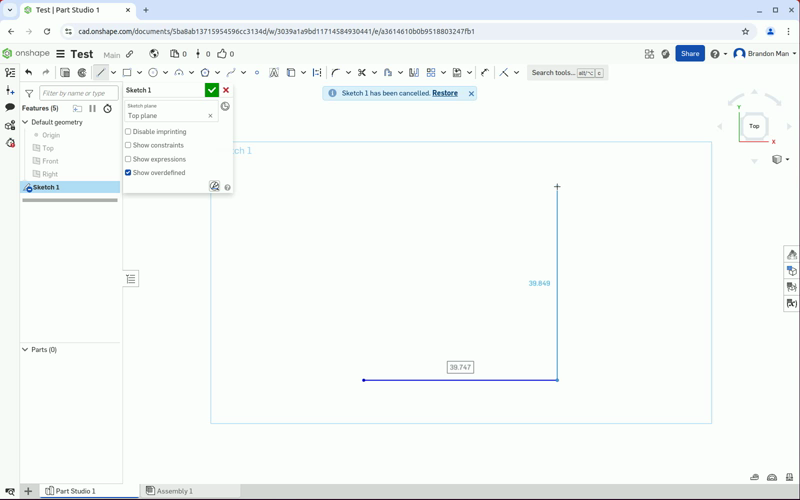
key_down(shift)
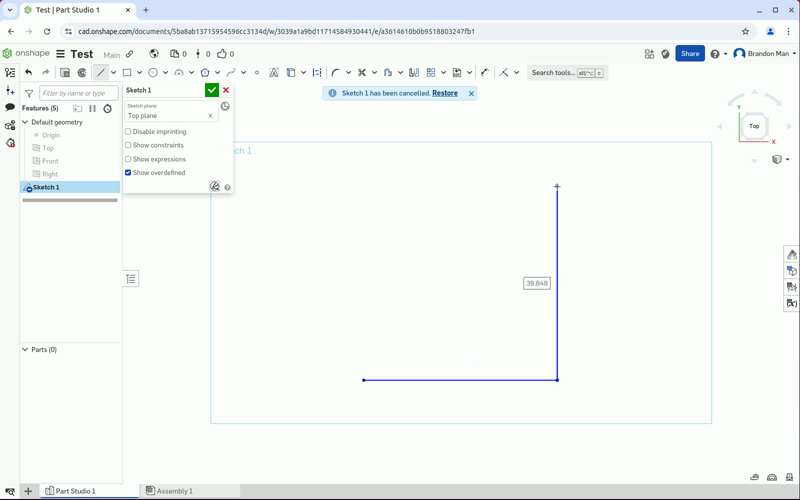
mouse_move(363, 186)
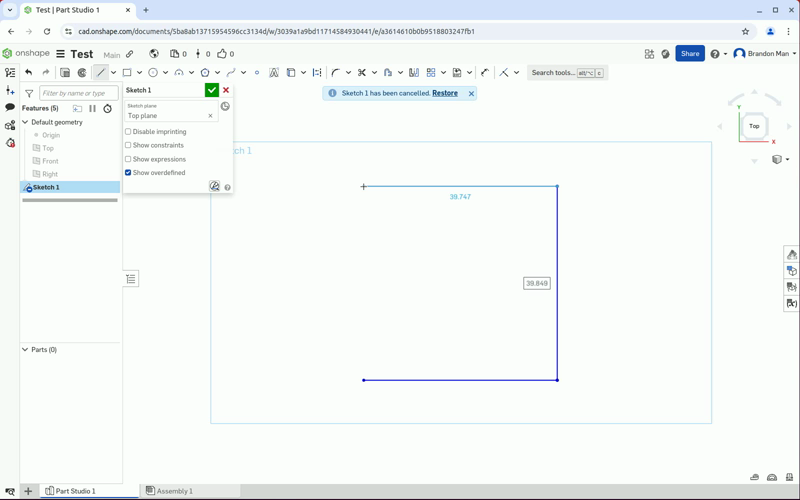
click(363, 186)
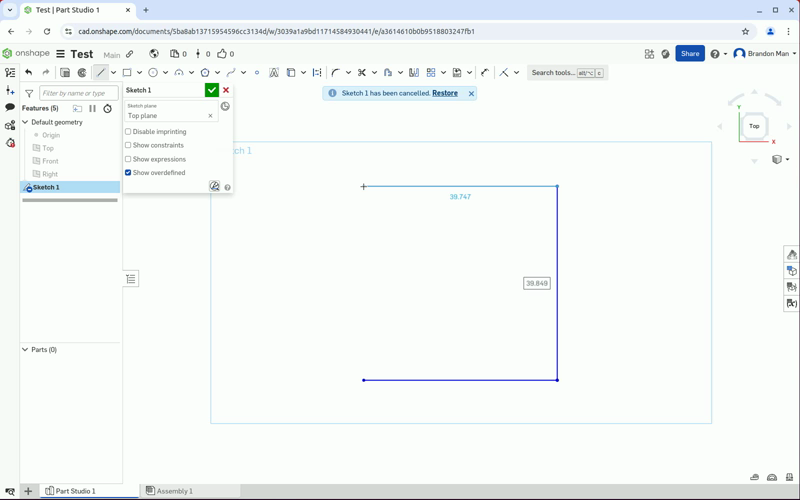
key_up(shift)
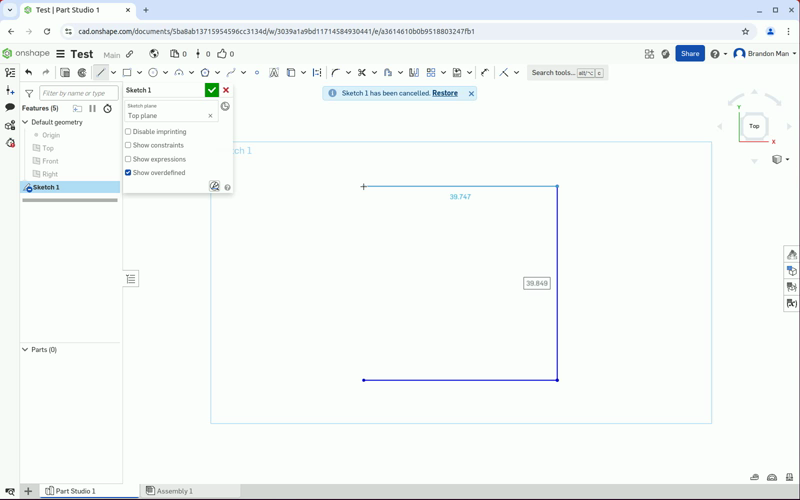
key_down(shift)
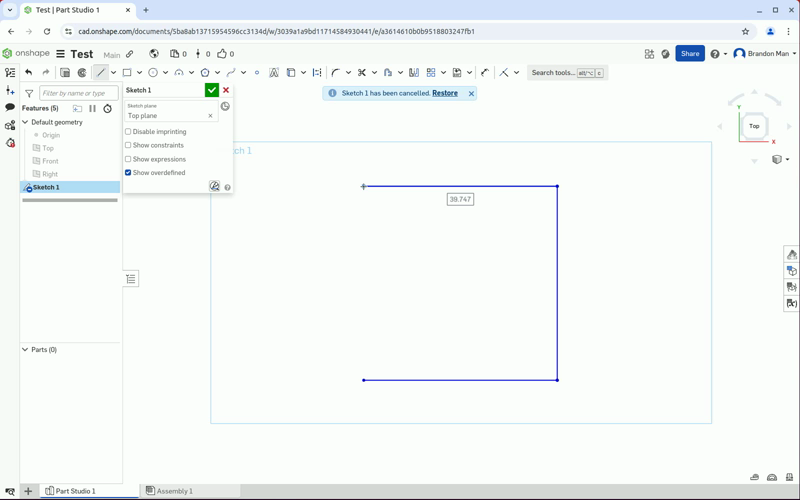
mouse_move(363, 380)
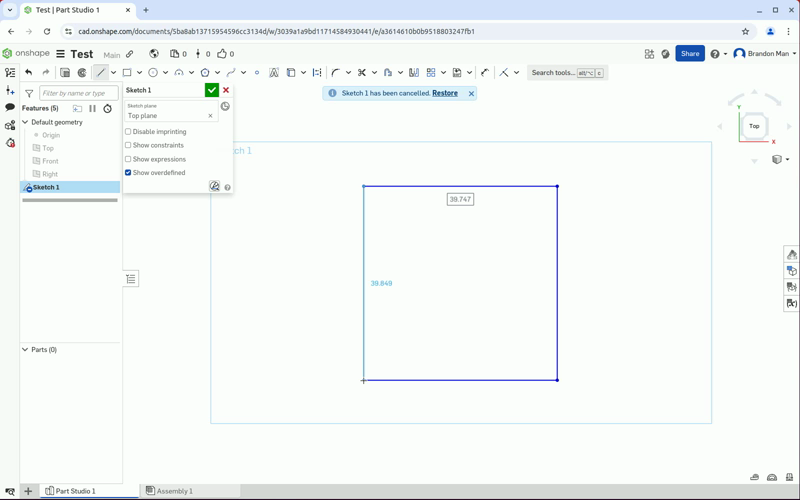
key_up(shift)
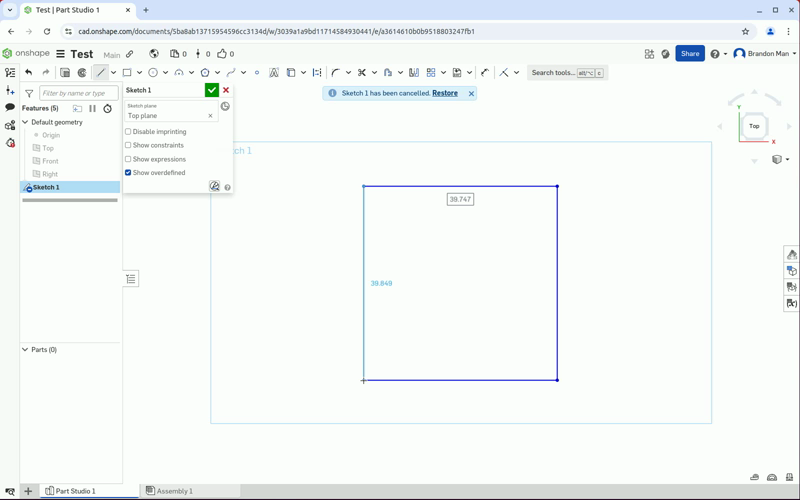
click(363, 380)
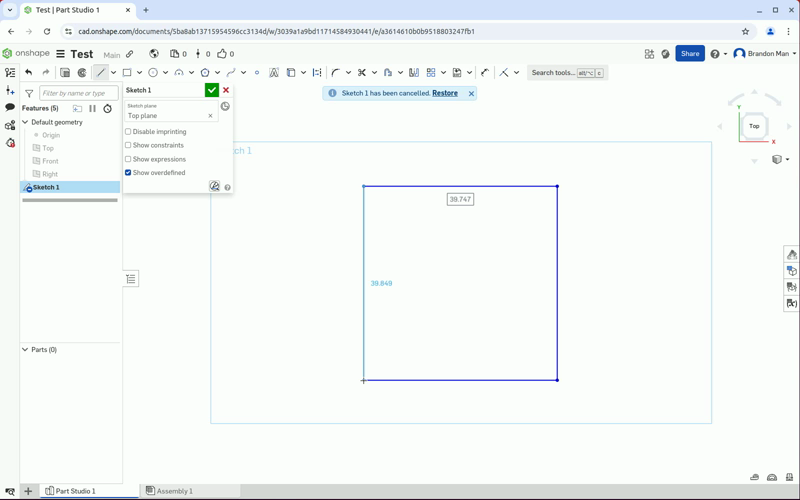
key(esc)
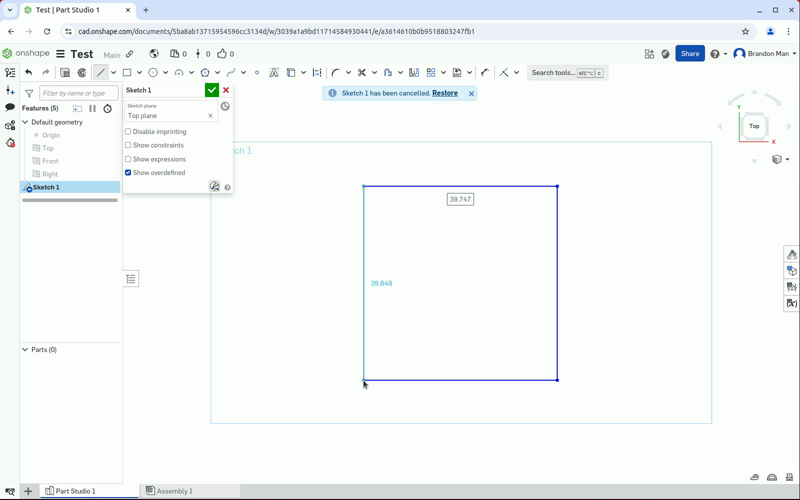
mouse_move(496, 221)
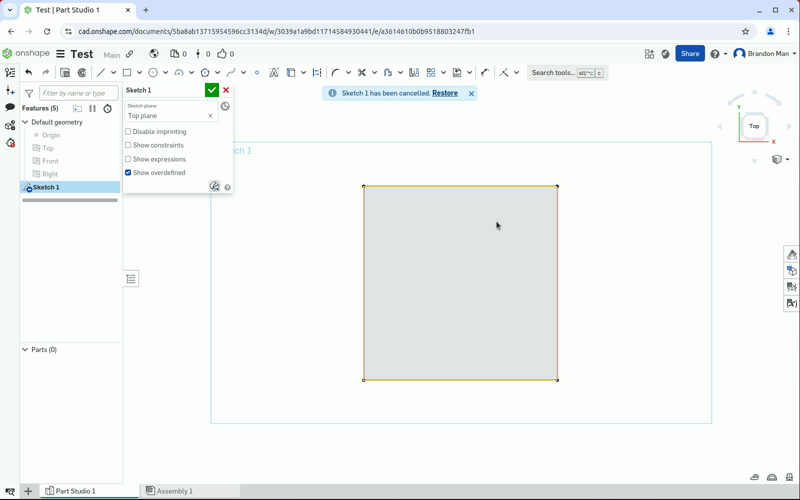
click(496, 221)
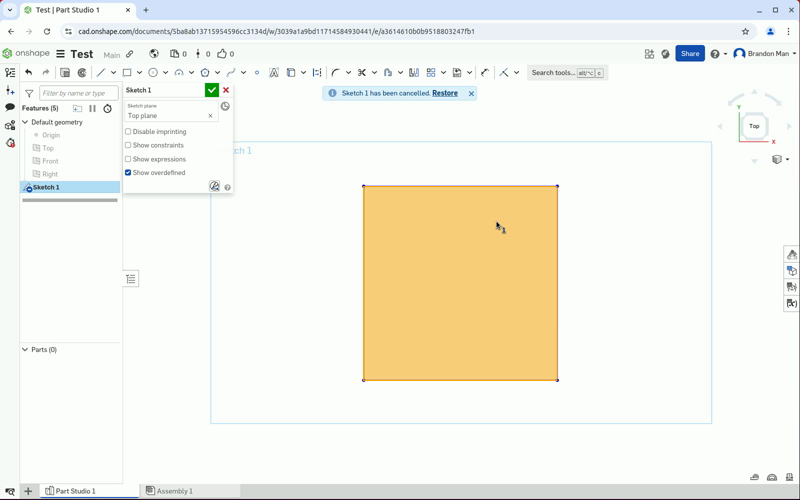
mouse_move(73, 352)
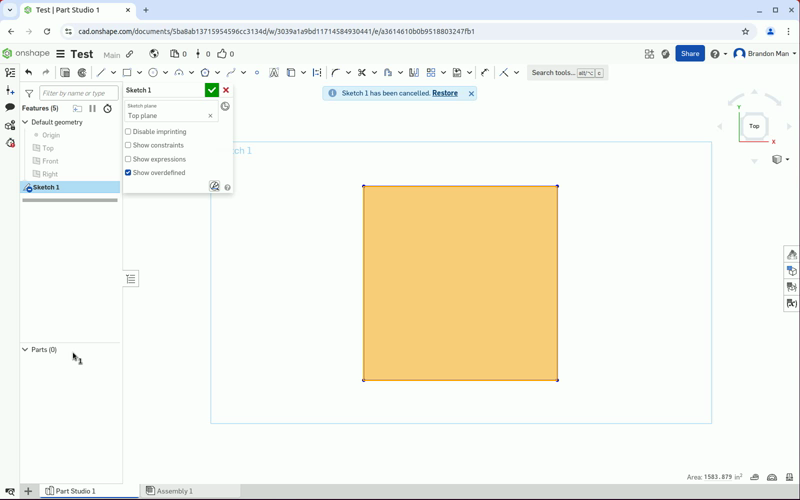
key(shift+y)
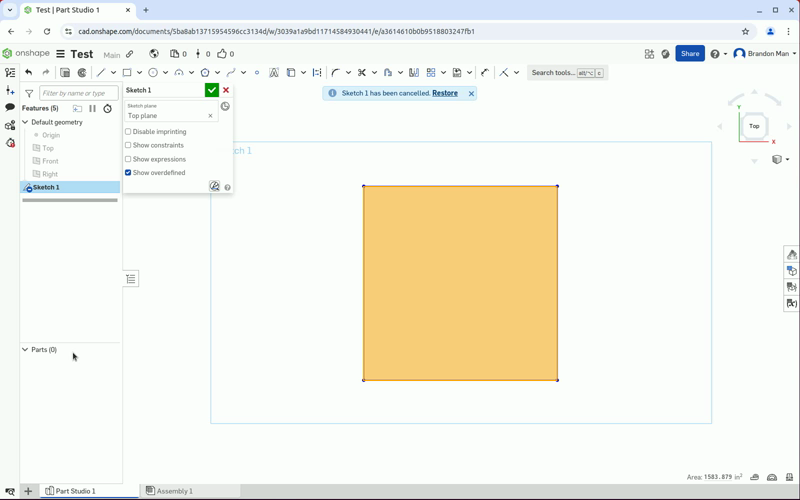
key(shift+e)
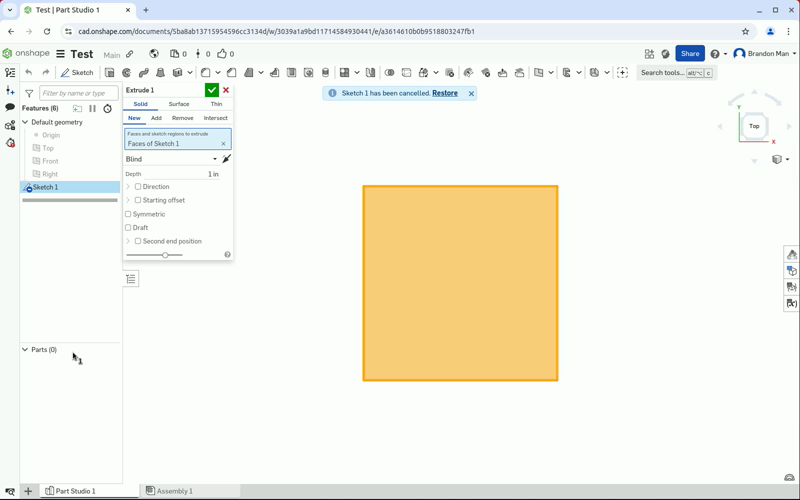
mouse_move(143, 106)
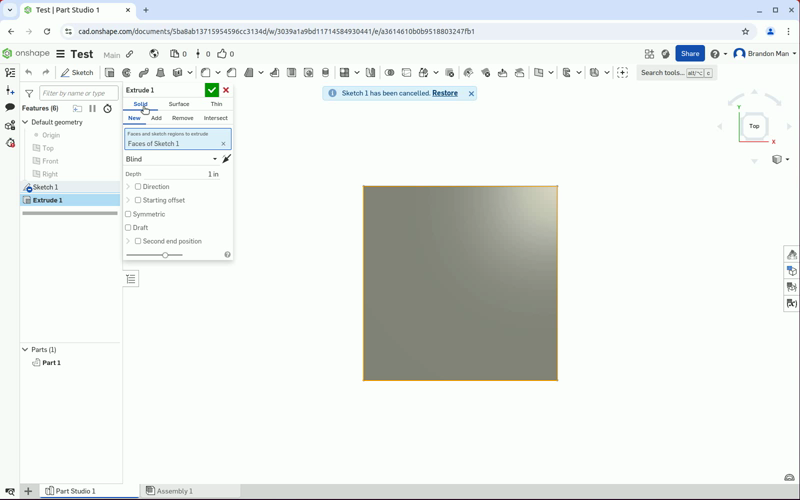
click(143, 106)
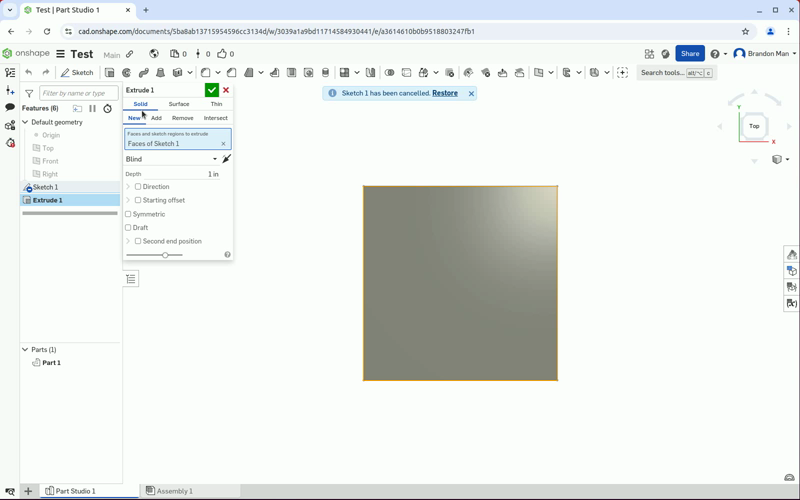
mouse_move(137, 120)
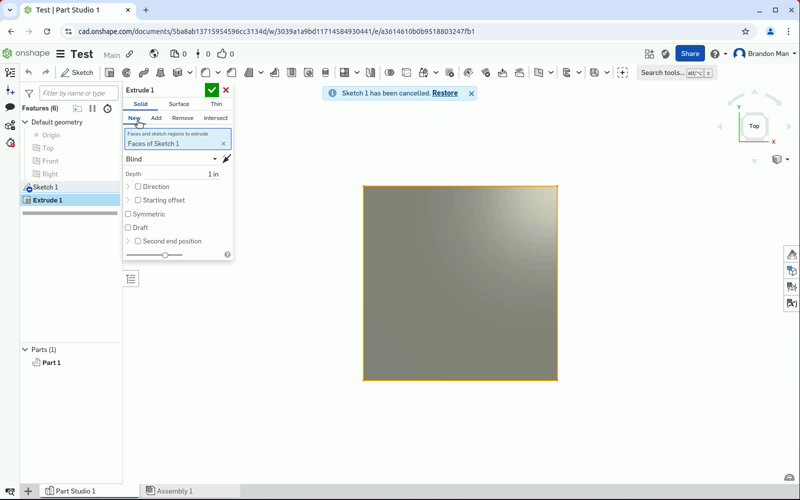
click(137, 120)
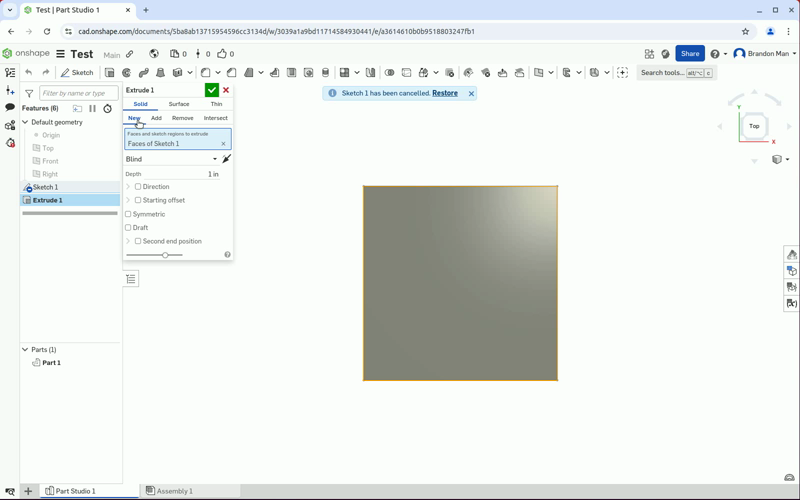
key(tab, 4)
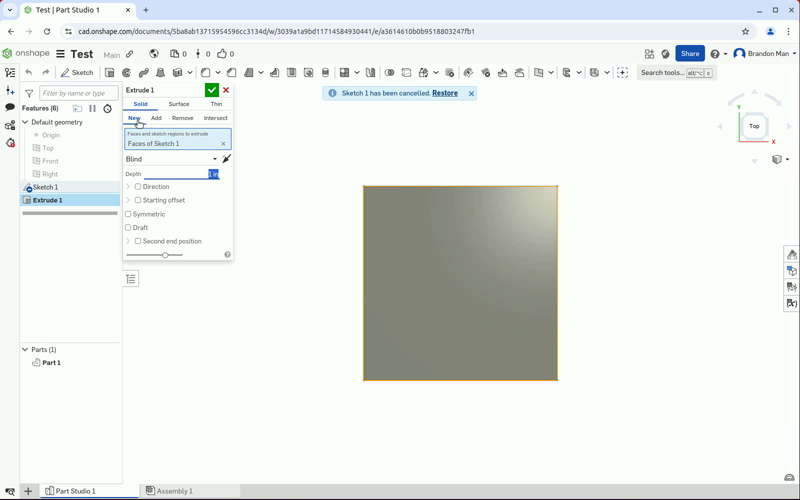
text(9.388)
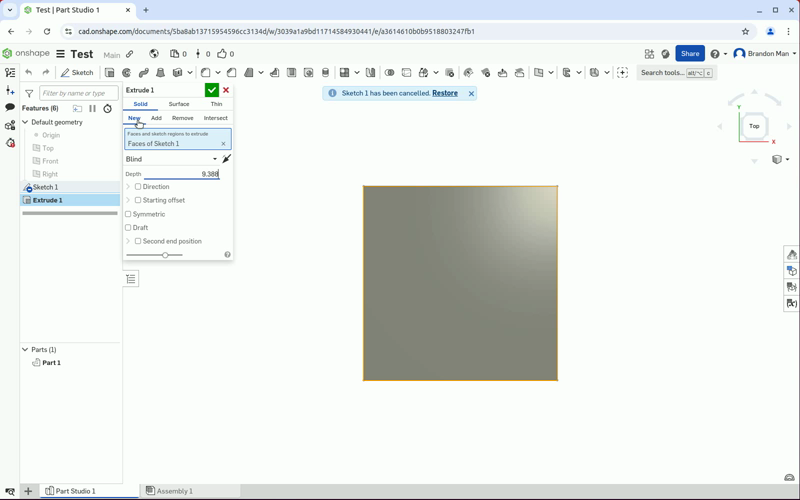
key(enter)
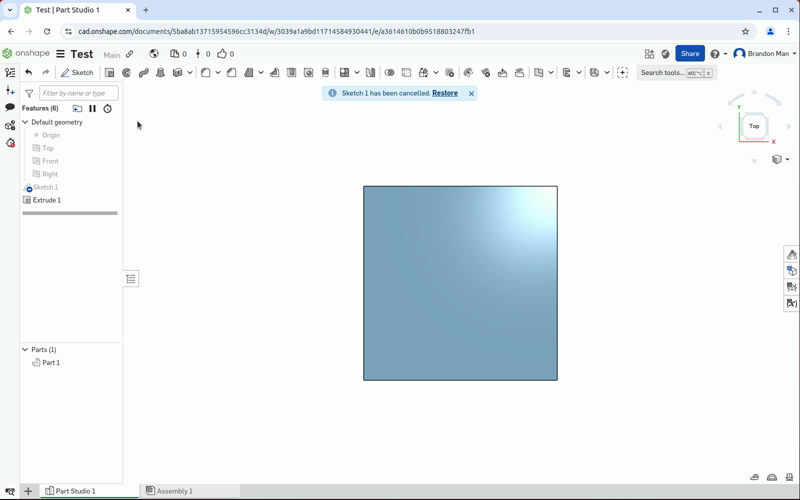
key(shift+h)
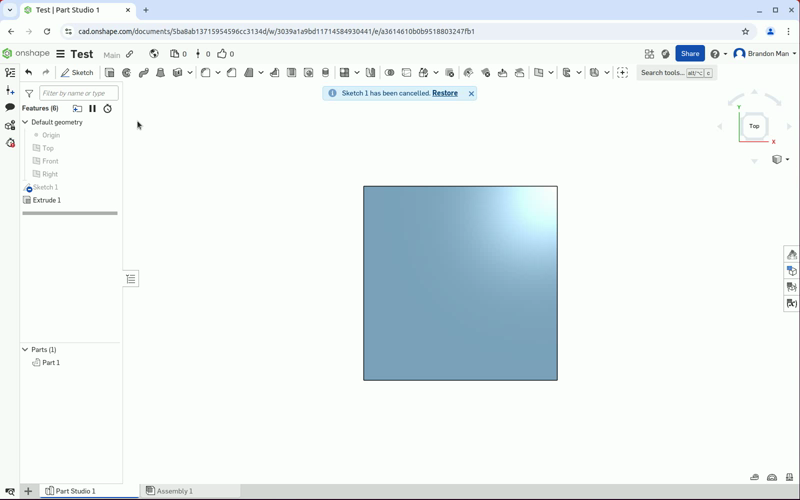
key(shift+h)
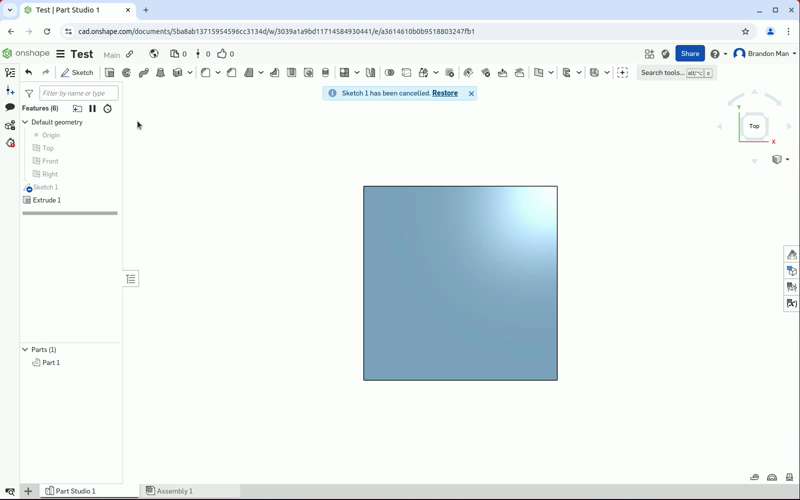
mouse_move(73, 189)
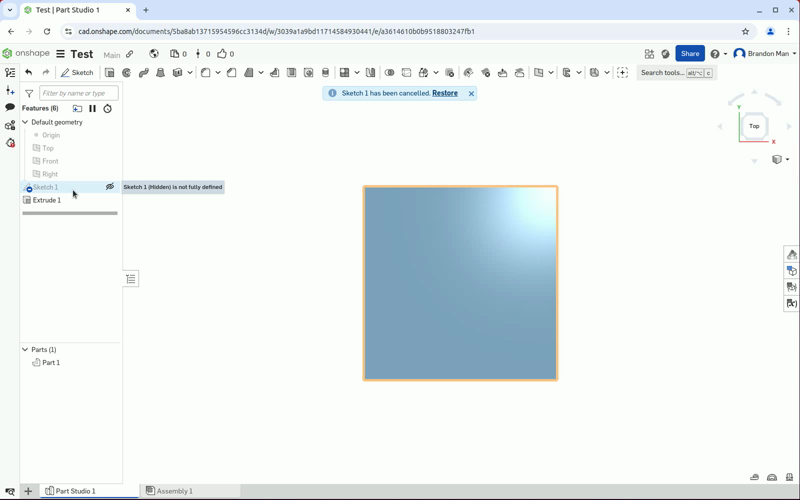
click(73, 189)
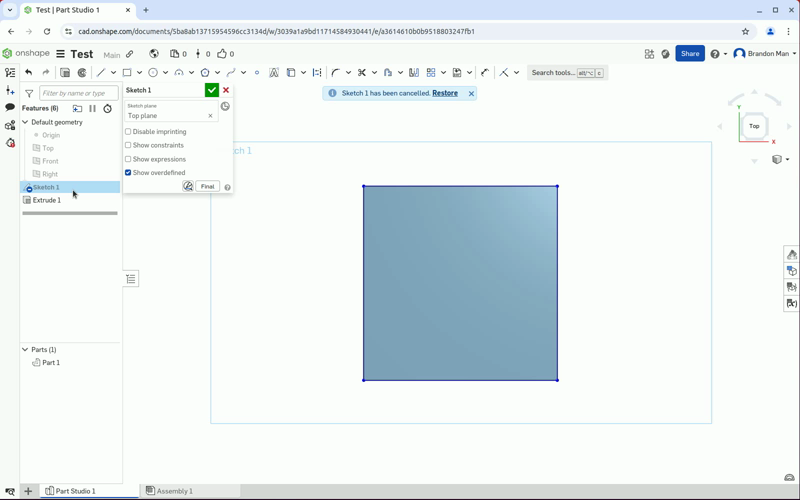
mouse_move(229, 92)
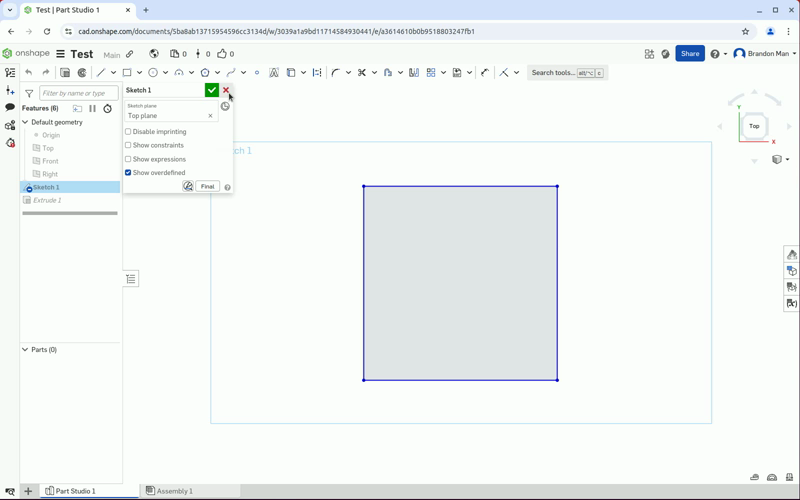
click(229, 92)
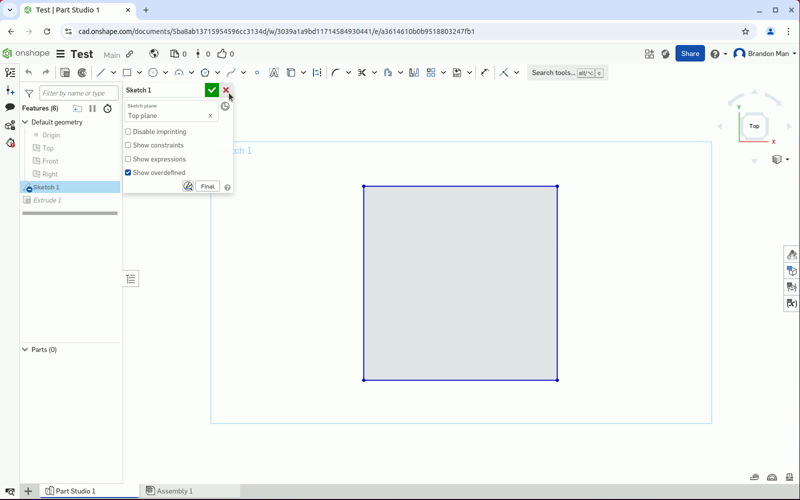
key(shift+s)
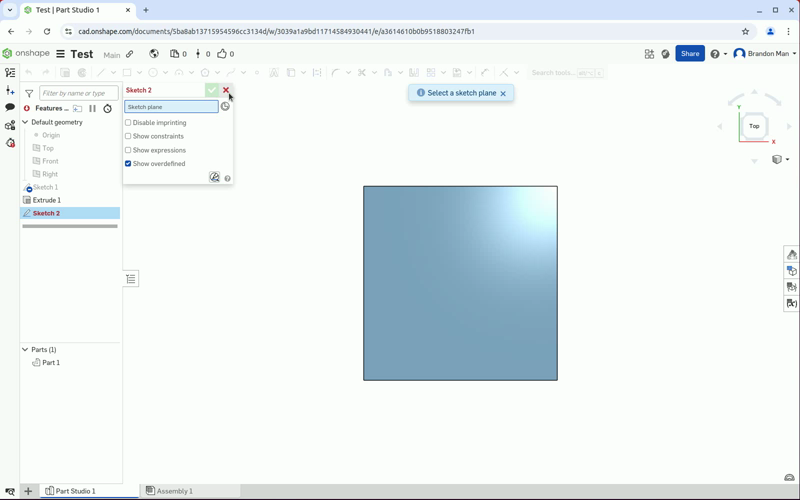
mouse_move(73, 150)
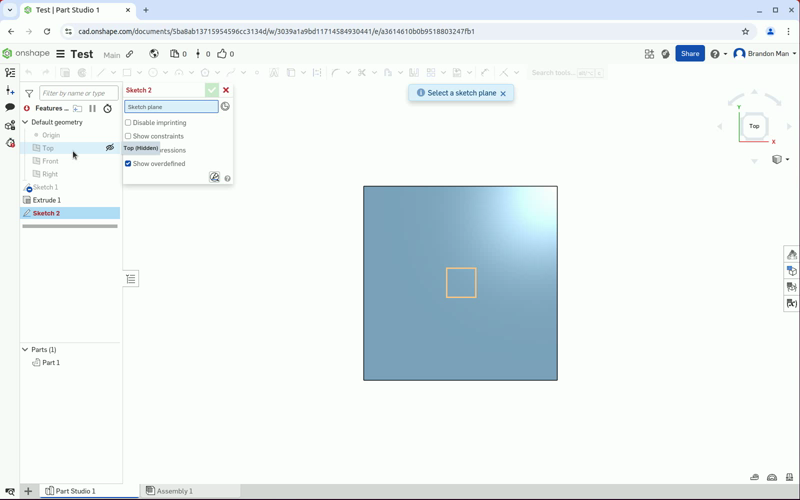
click(73, 150)
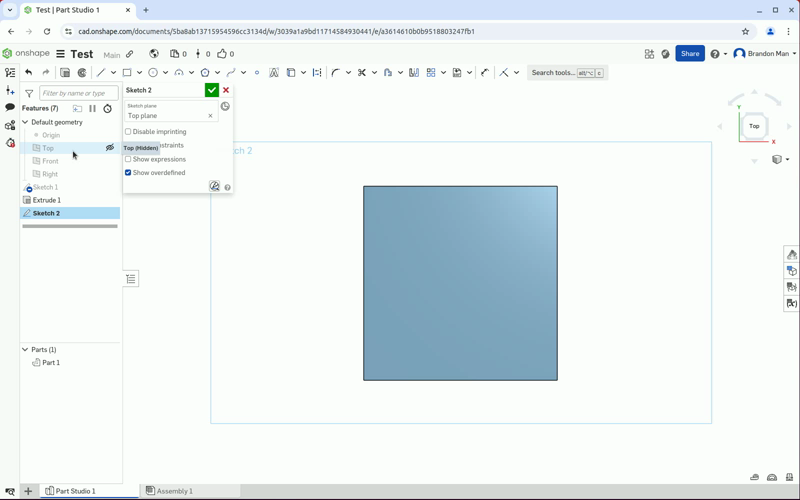
mouse_move(73, 352)
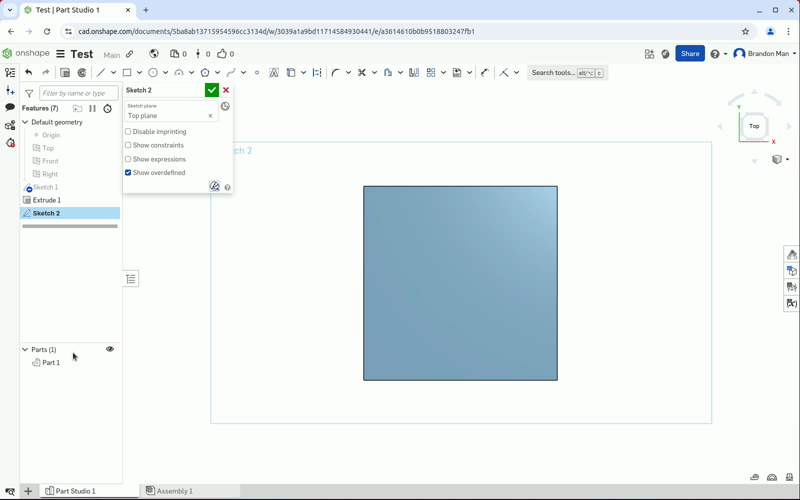
key(y)
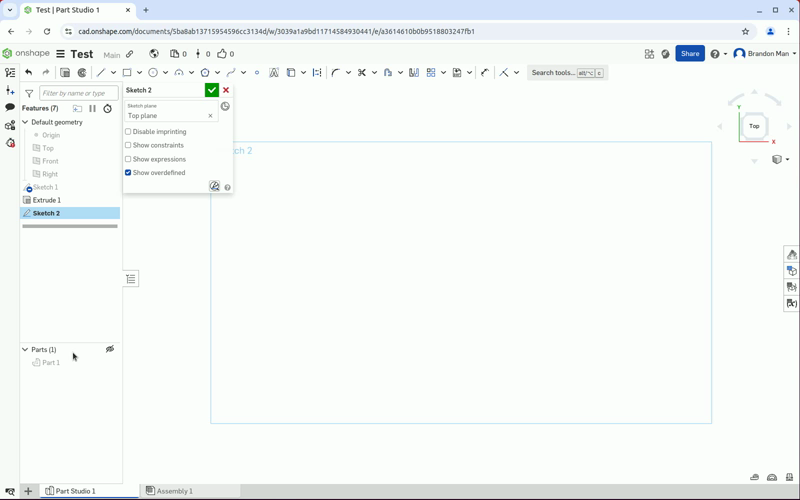
key(l)
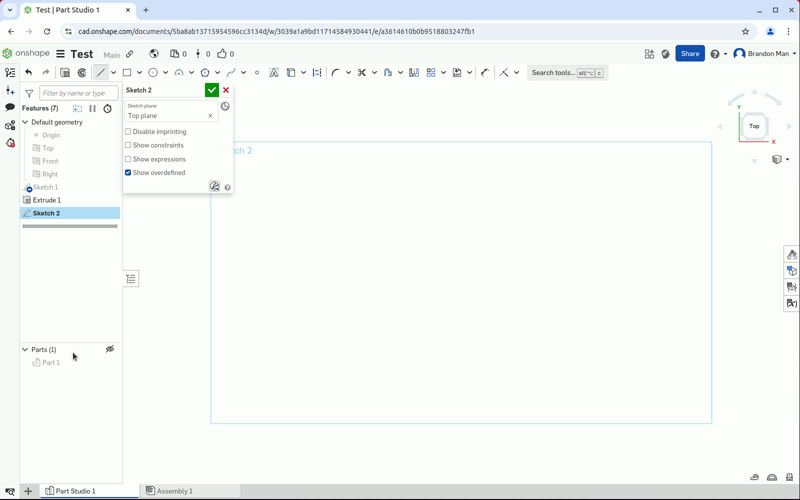
key_down(shift)
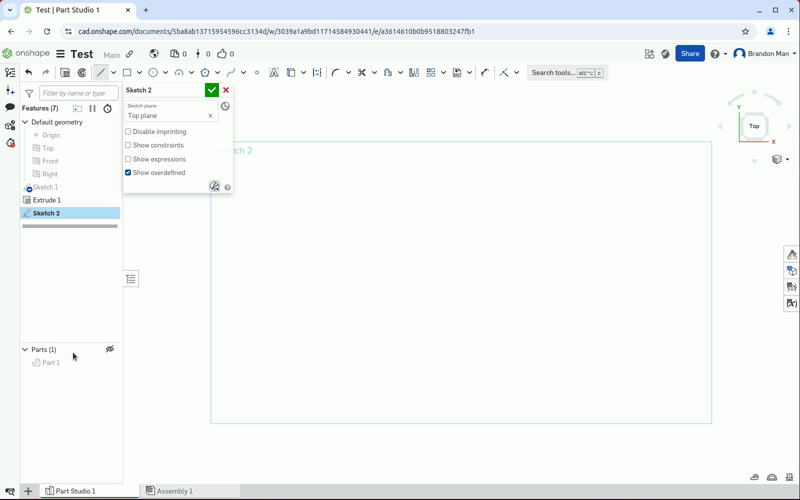
mouse_move(348, 395)
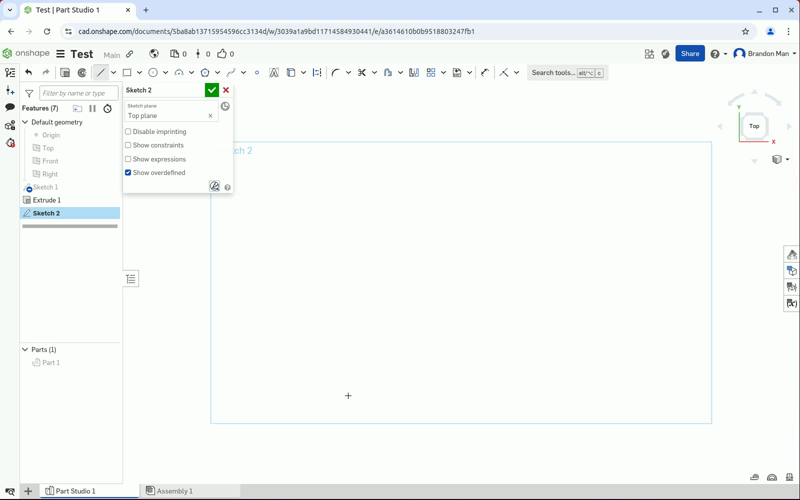
click(348, 395)
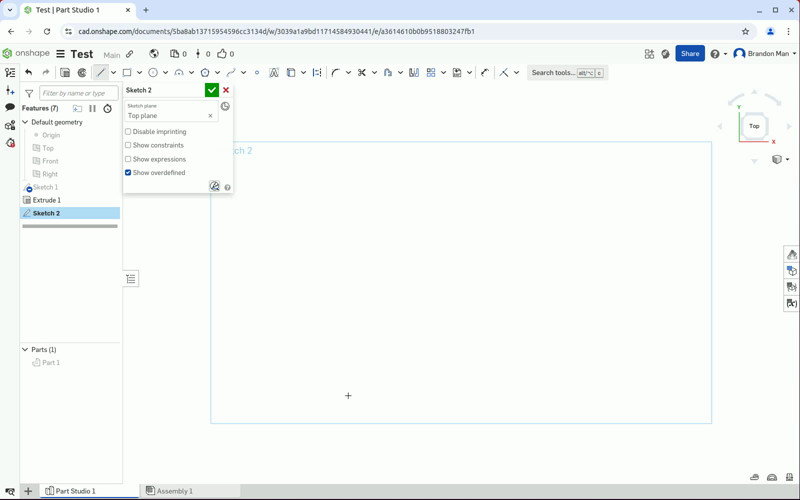
key_up(shift)
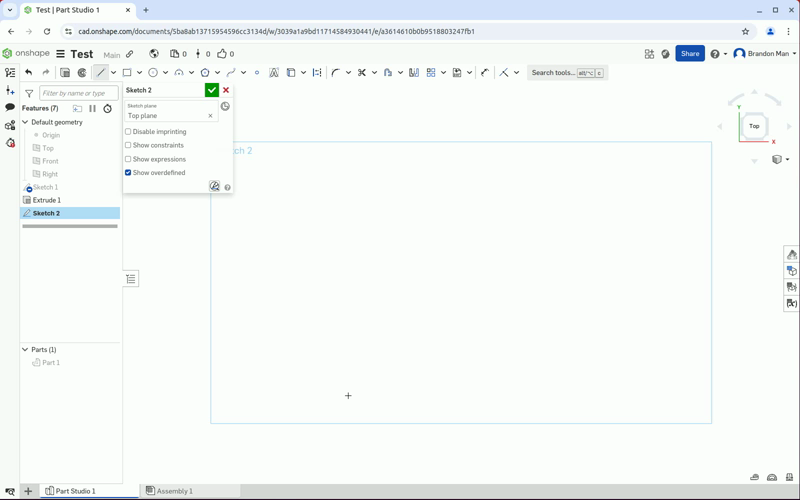
key_down(shift)
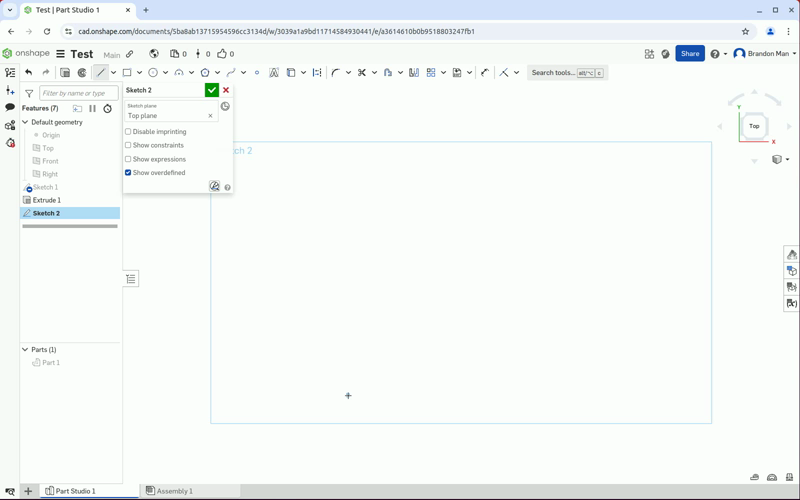
mouse_move(572, 395)
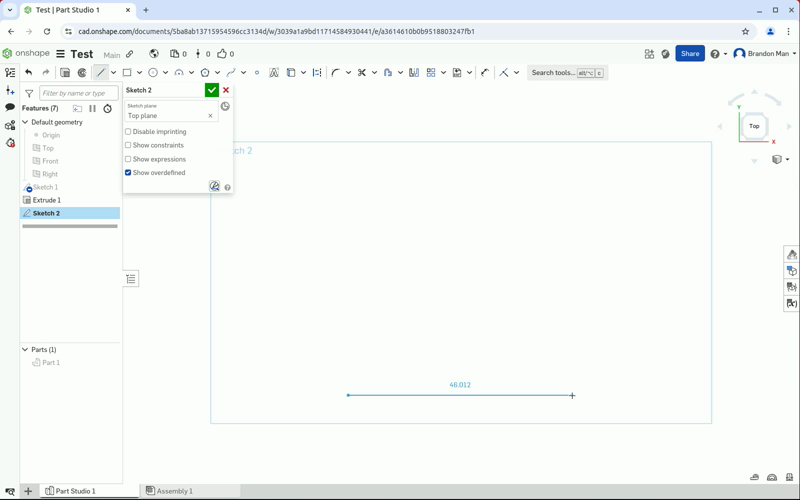
click(572, 395)
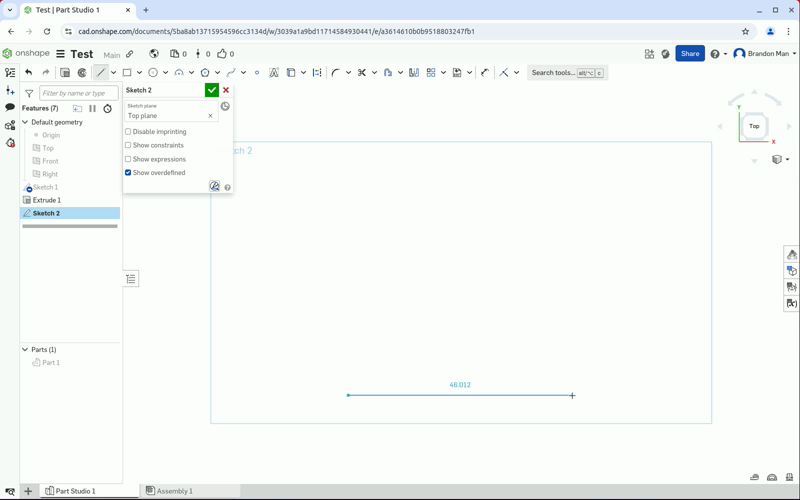
key_up(shift)
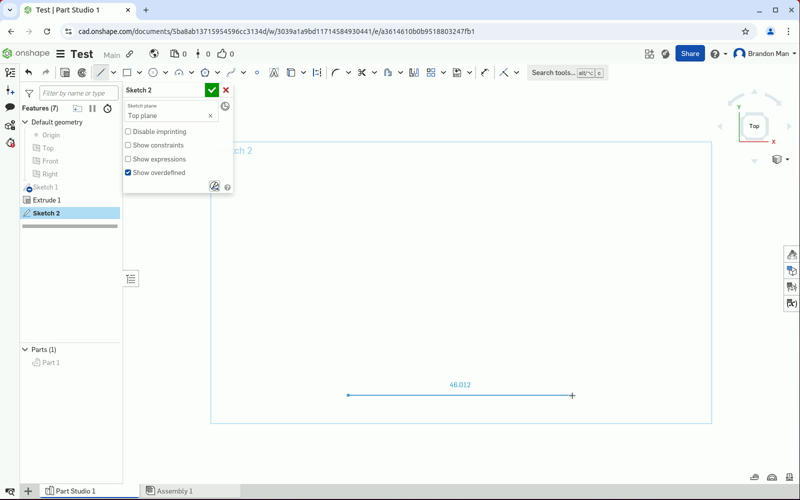
key_down(shift)
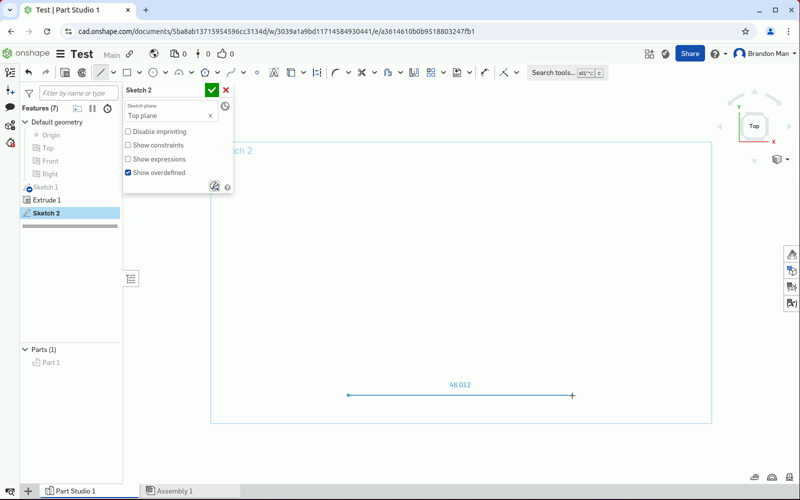
mouse_move(572, 171)
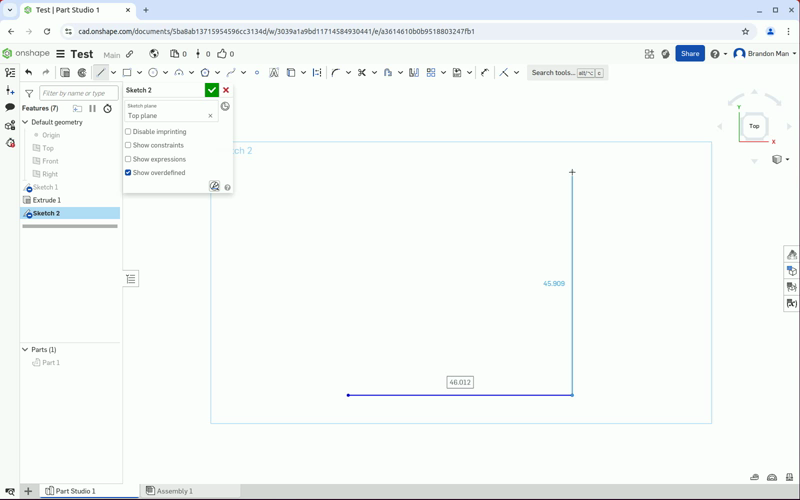
click(572, 171)
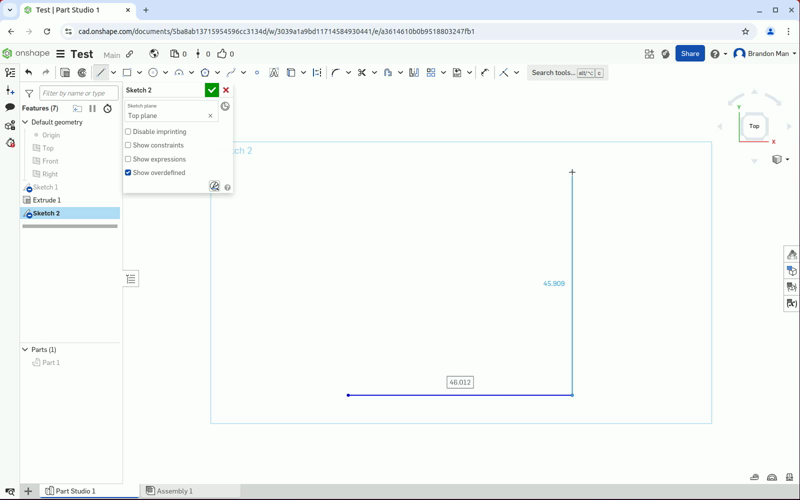
key_up(shift)
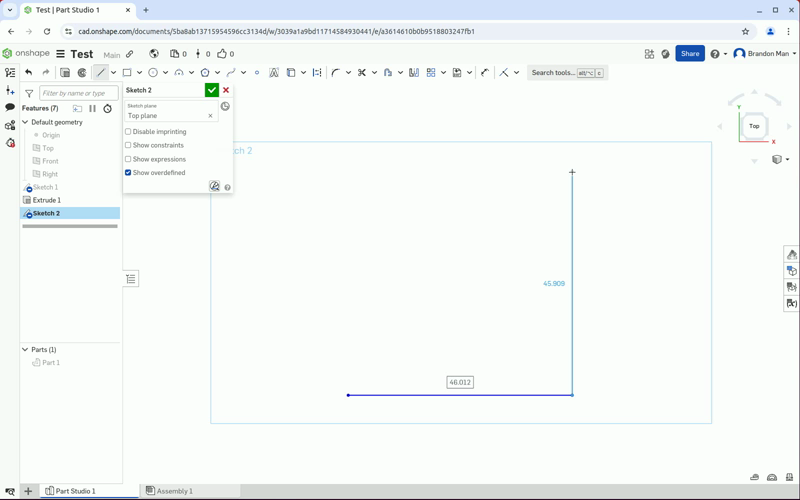
key_down(shift)
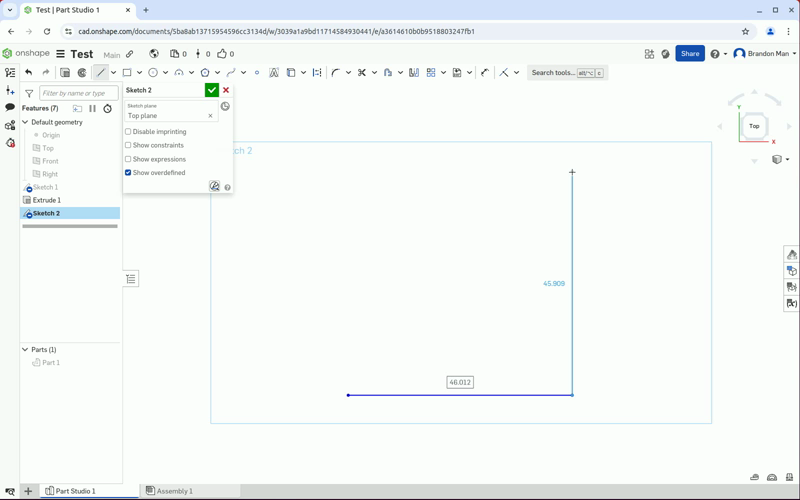
mouse_move(348, 171)
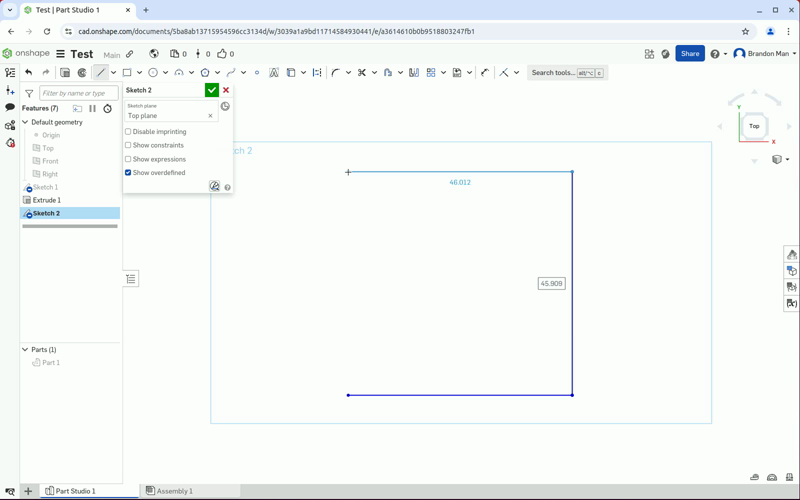
click(348, 171)
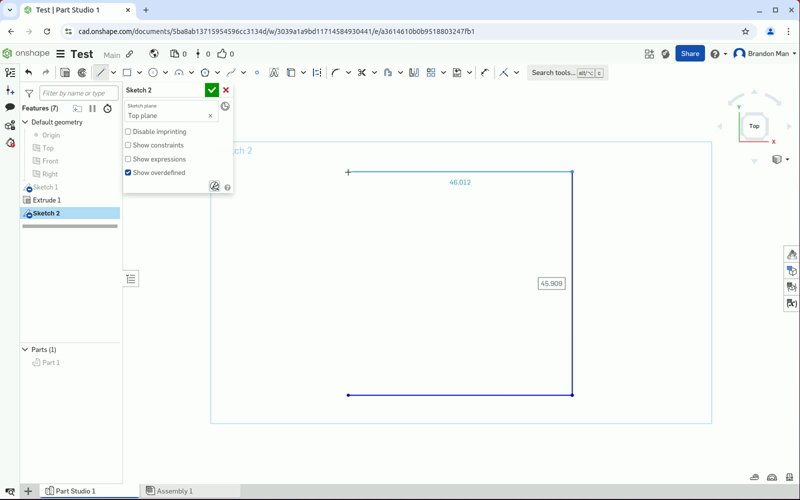
key_up(shift)
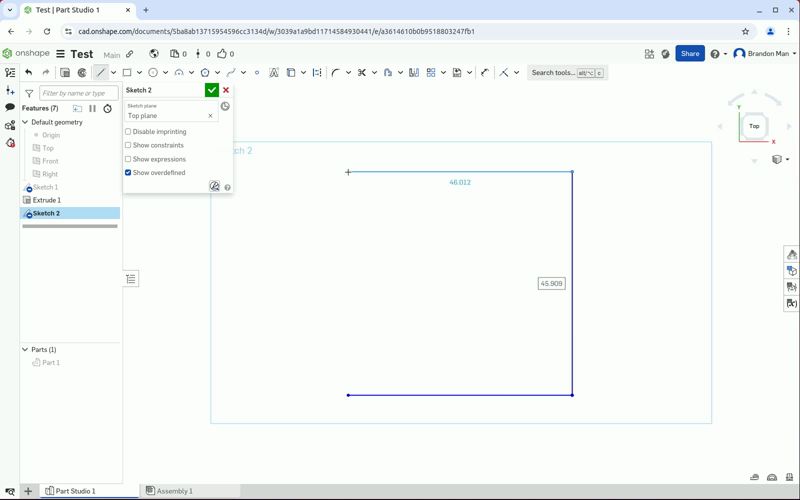
key_down(shift)
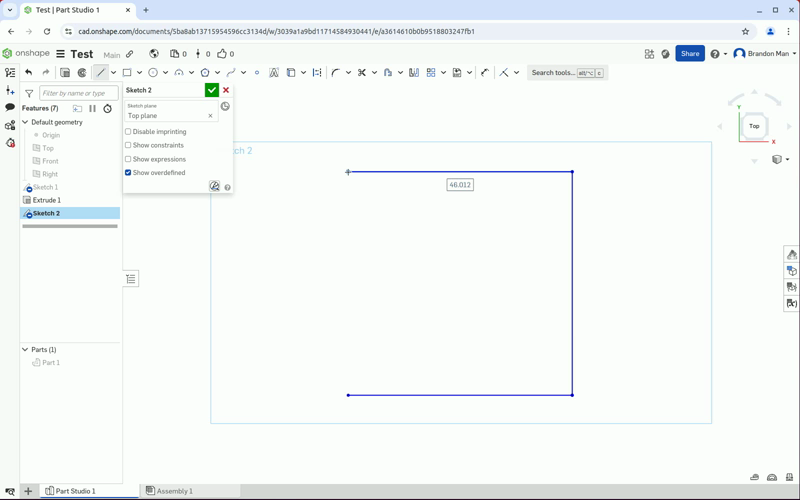
mouse_move(348, 395)
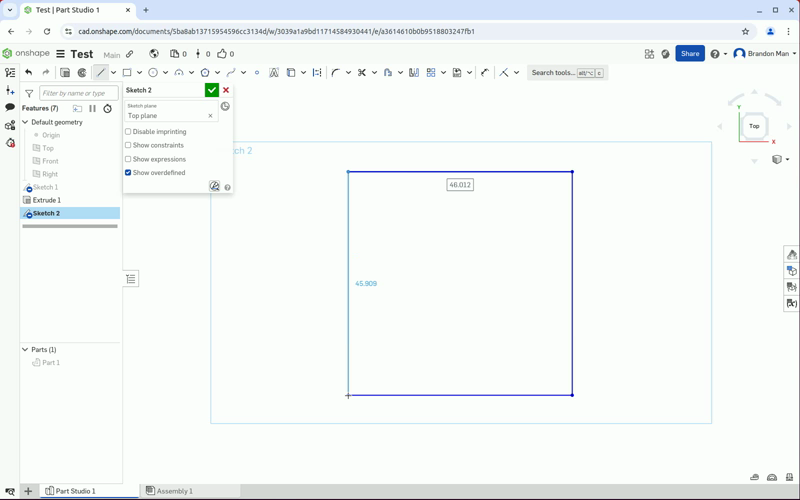
key_up(shift)
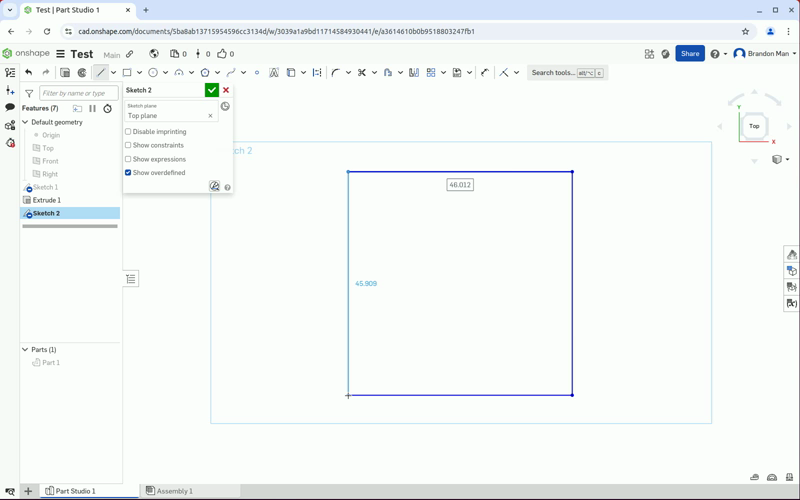
click(348, 395)
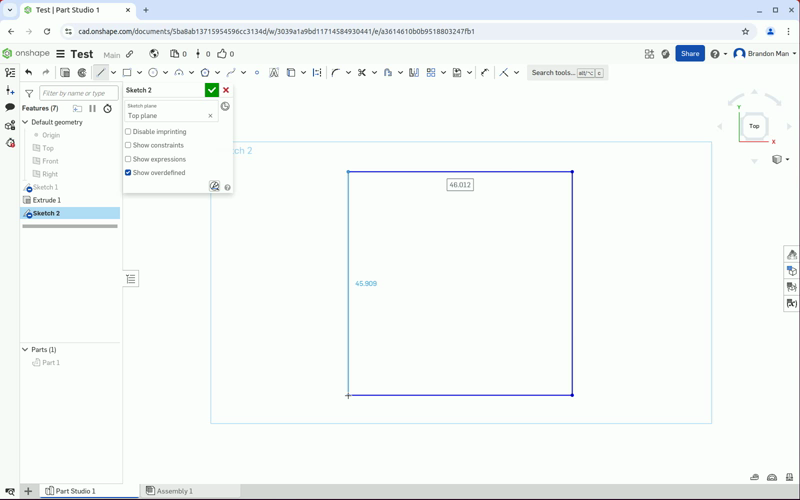
key(esc)
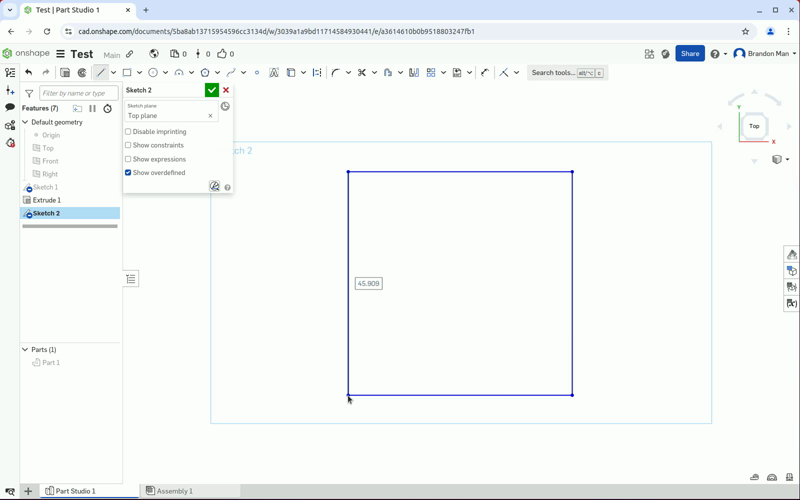
key(l)
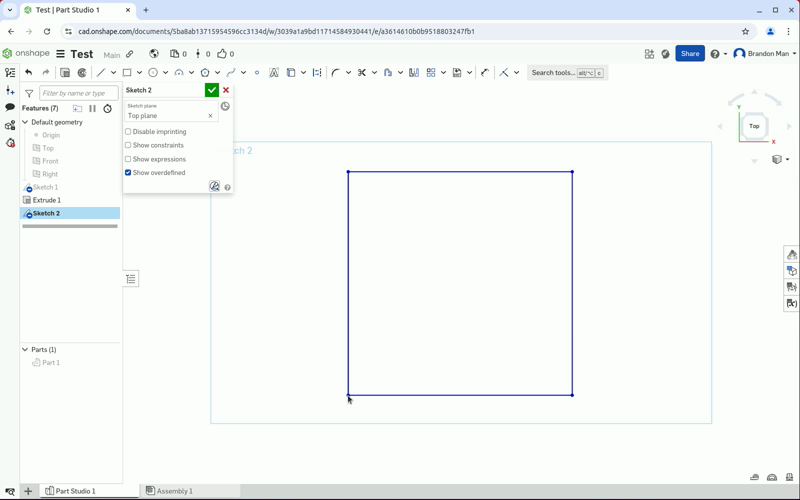
key_down(shift)
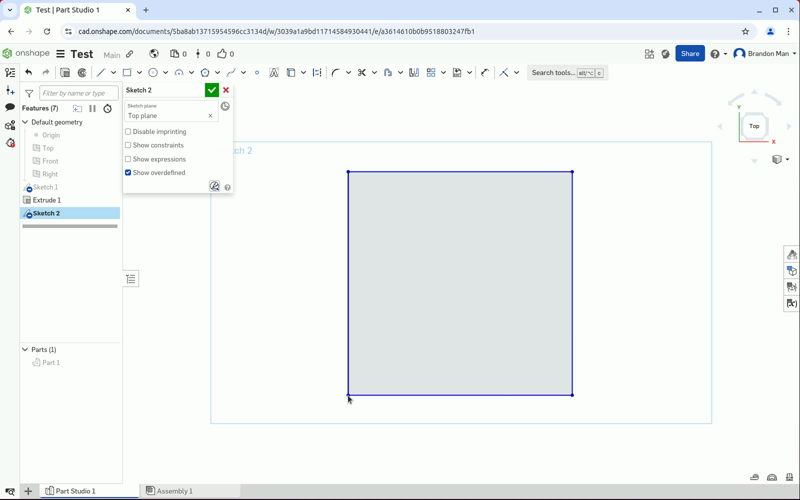
mouse_move(362, 381)
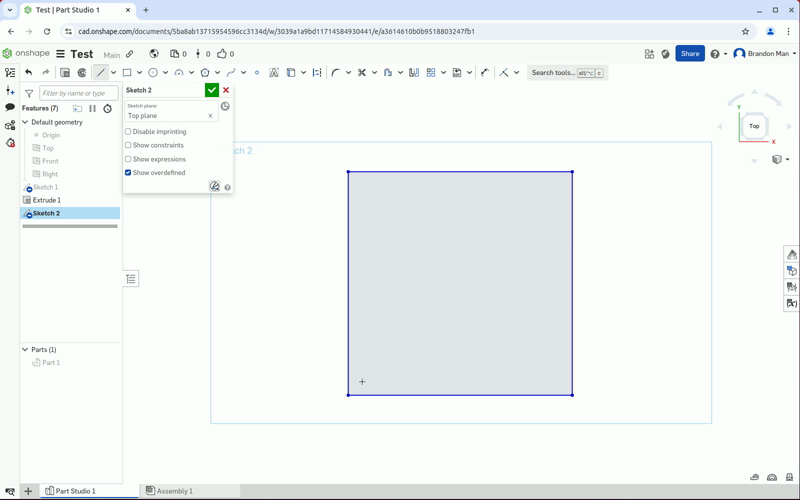
click(362, 381)
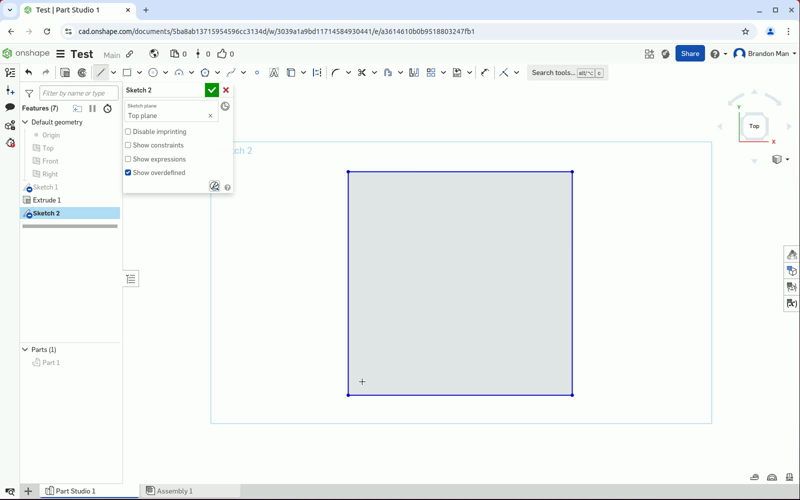
key_up(shift)
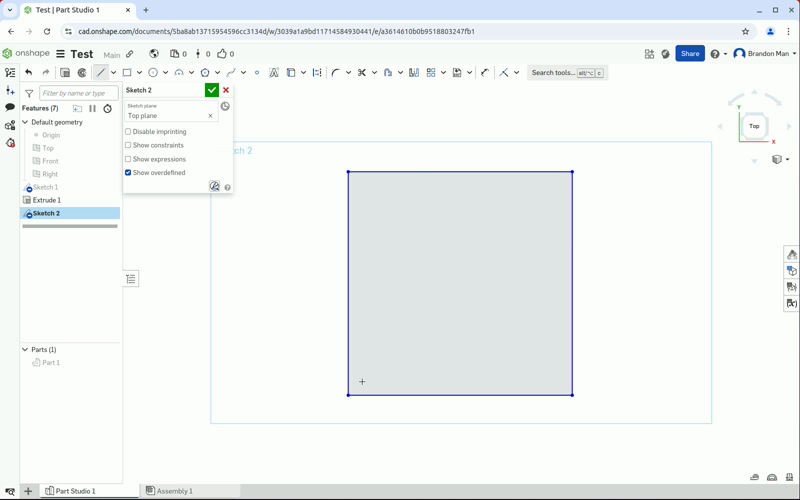
key_down(shift)
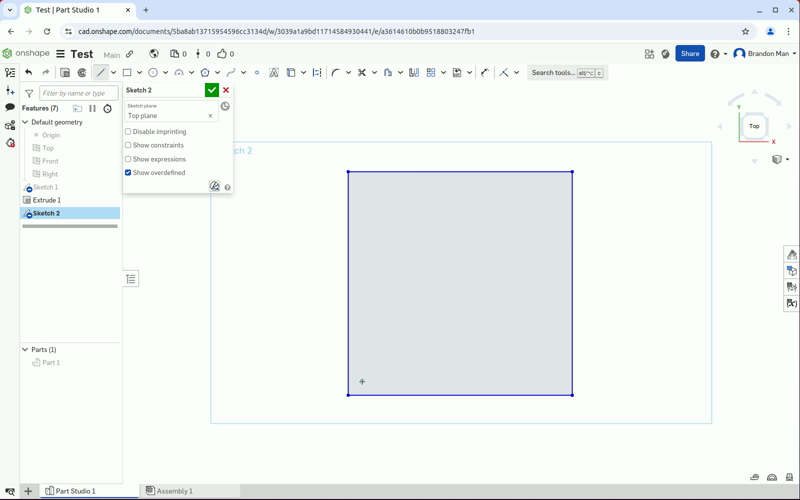
mouse_move(558, 381)
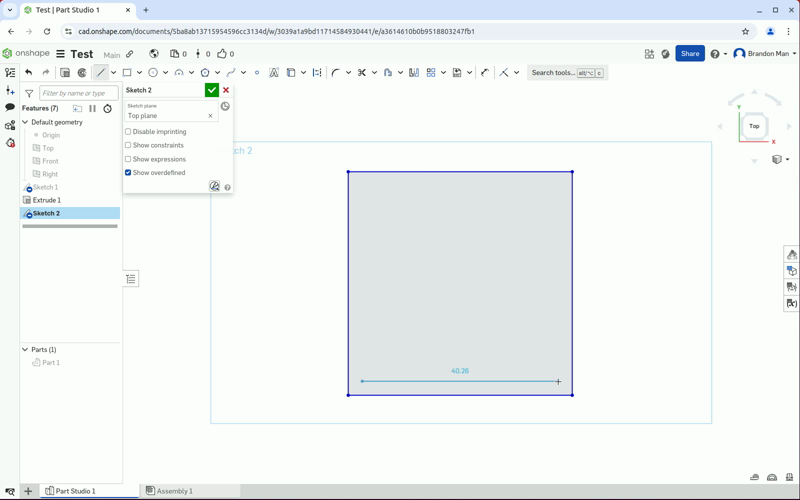
click(558, 381)
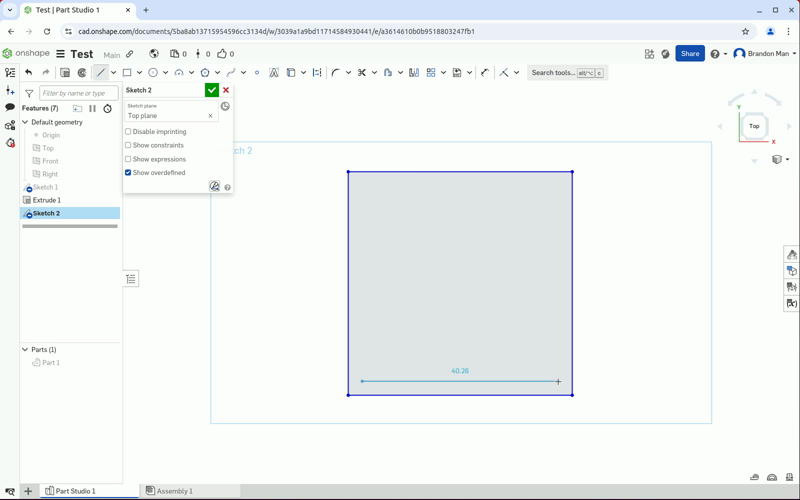
key_up(shift)
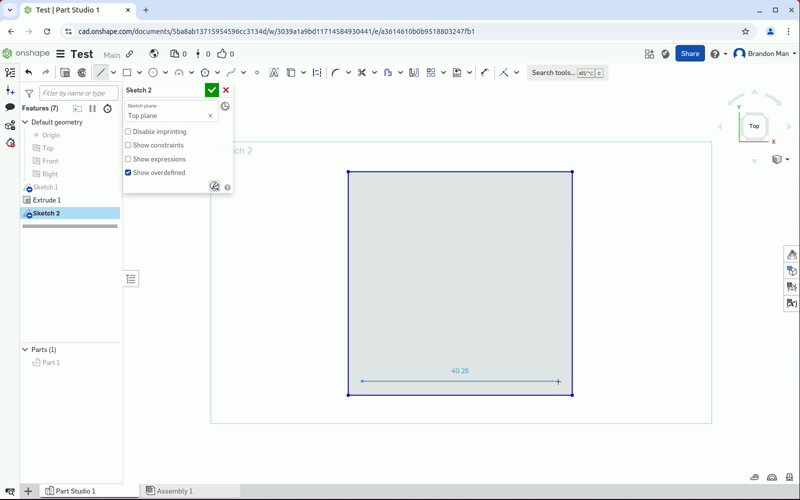
key_down(shift)
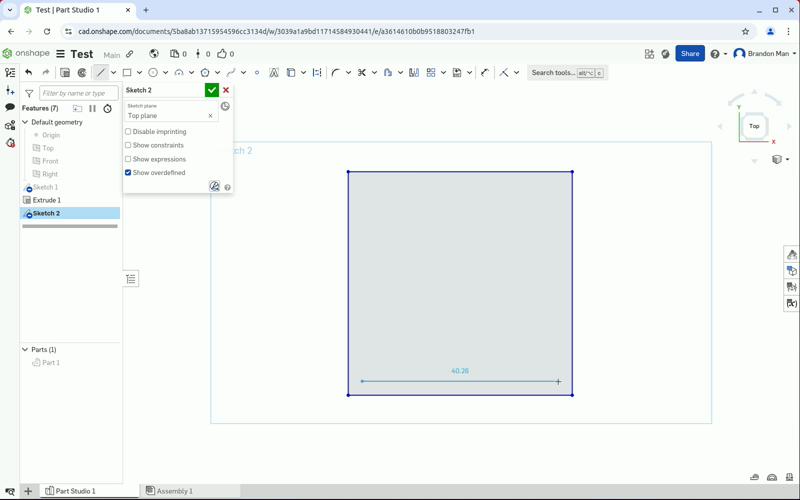
mouse_move(558, 185)
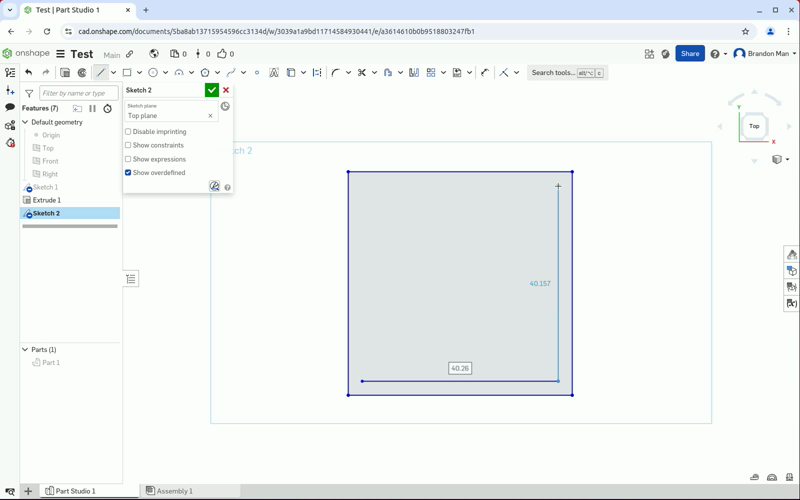
click(558, 185)
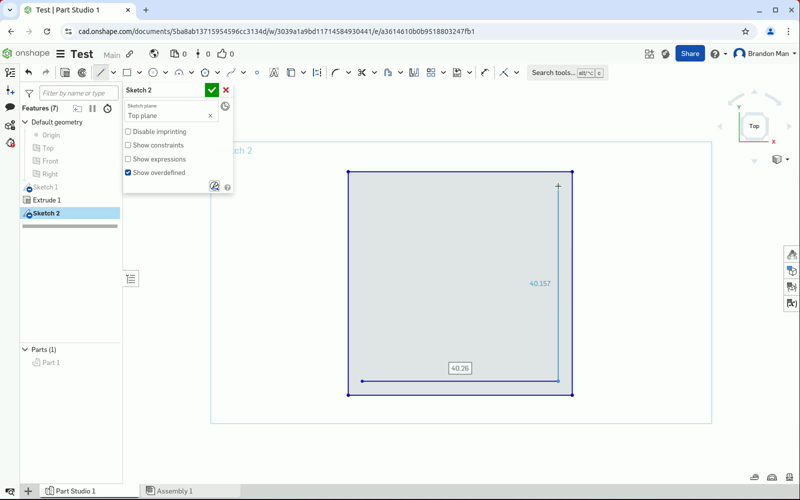
key_up(shift)
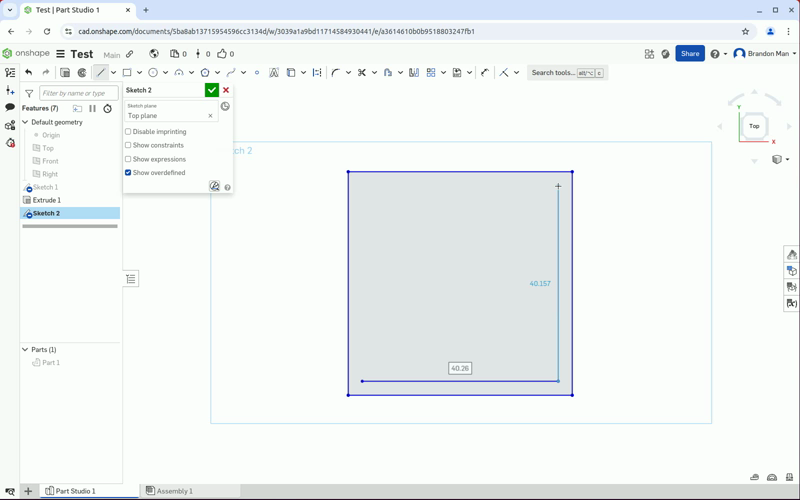
key_down(shift)
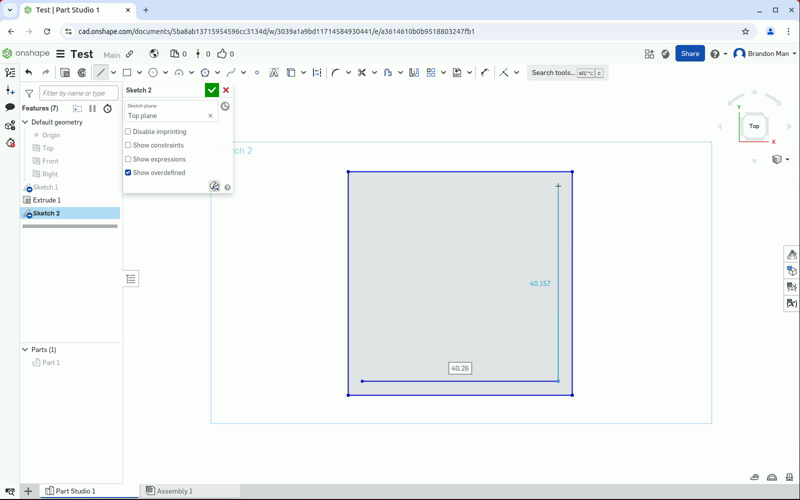
mouse_move(362, 185)
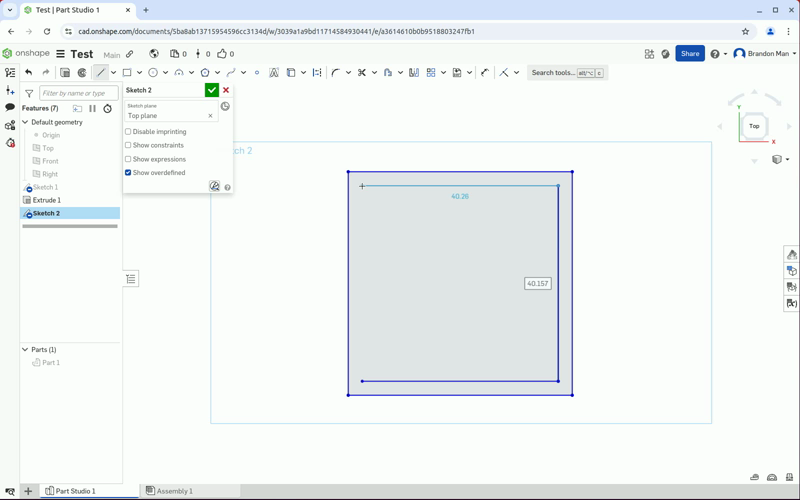
click(362, 185)
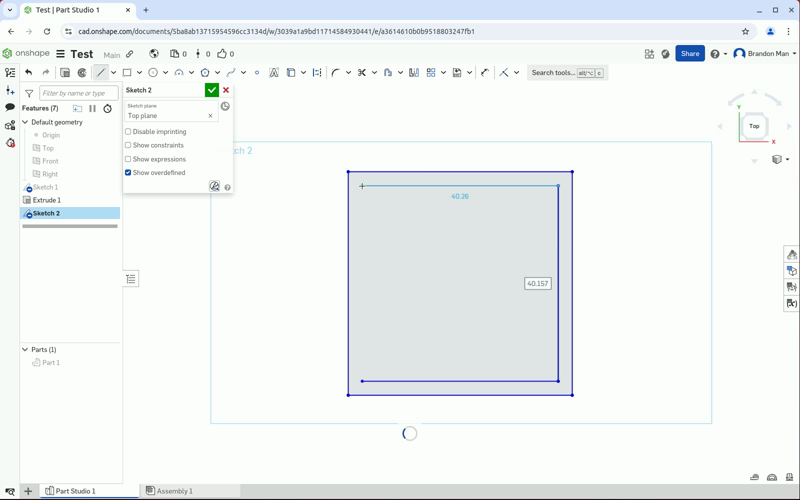
key_up(shift)
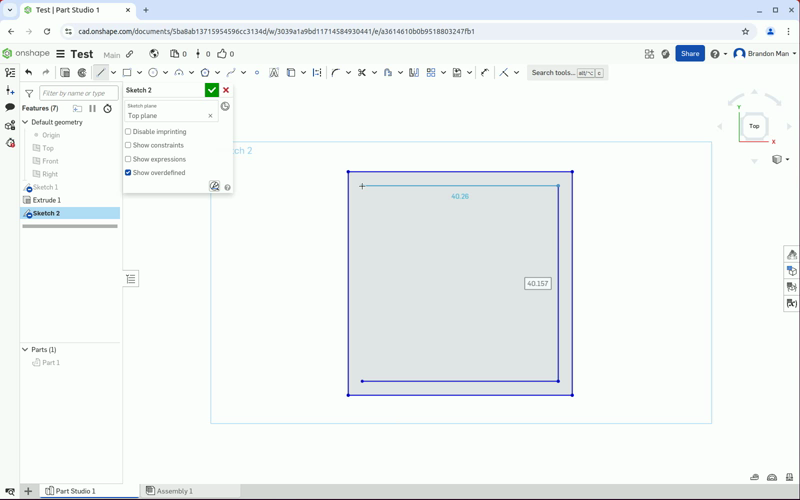
key_down(shift)
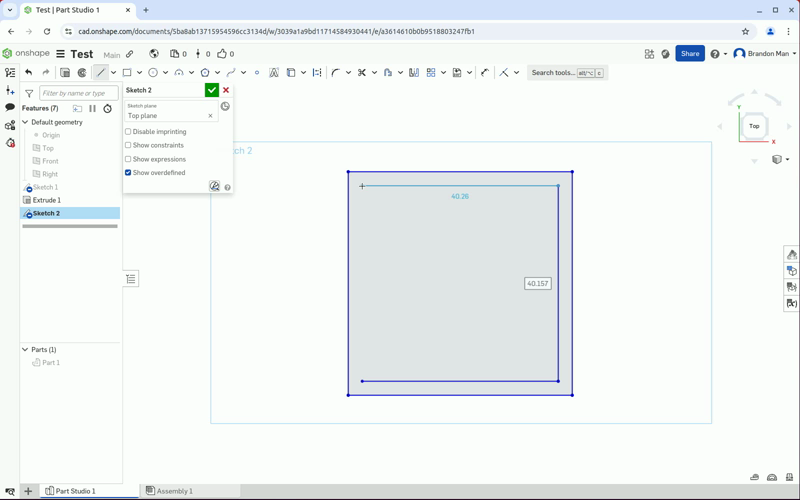
mouse_move(362, 381)
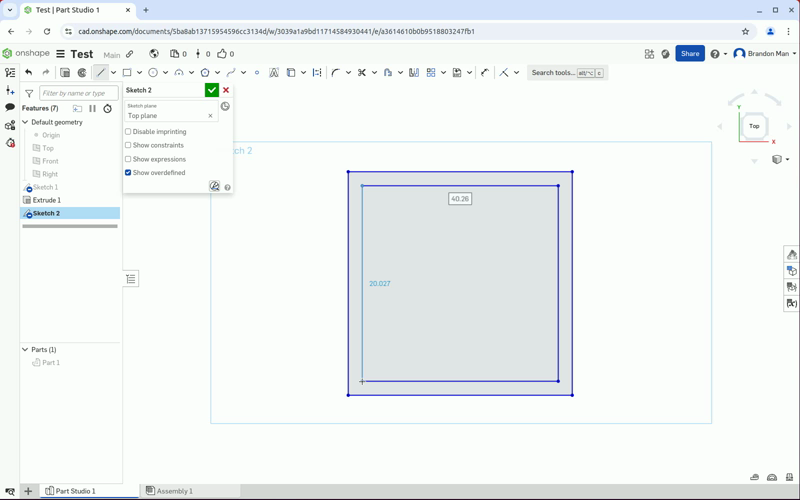
key_up(shift)
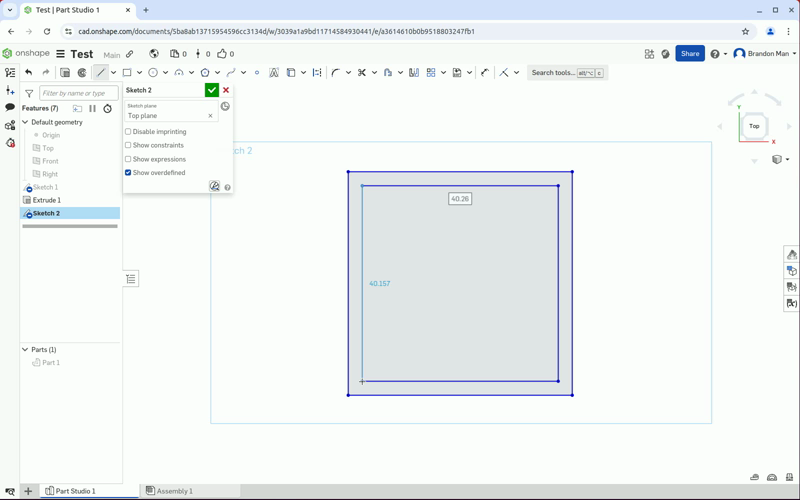
click(362, 381)
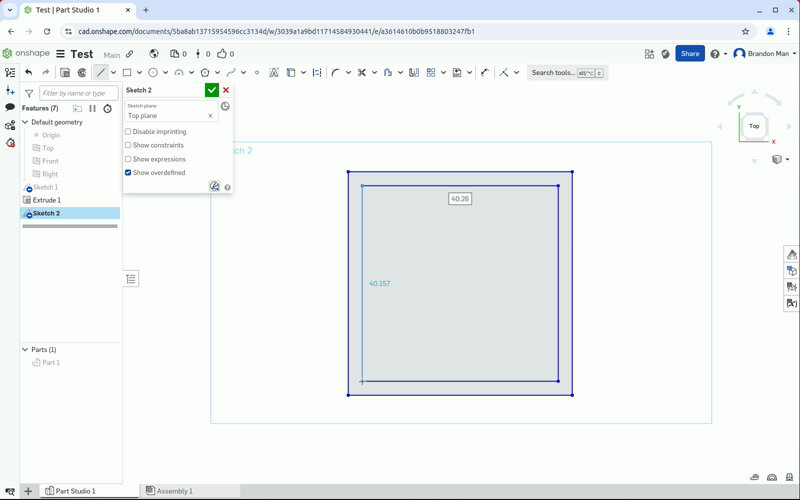
key(esc)
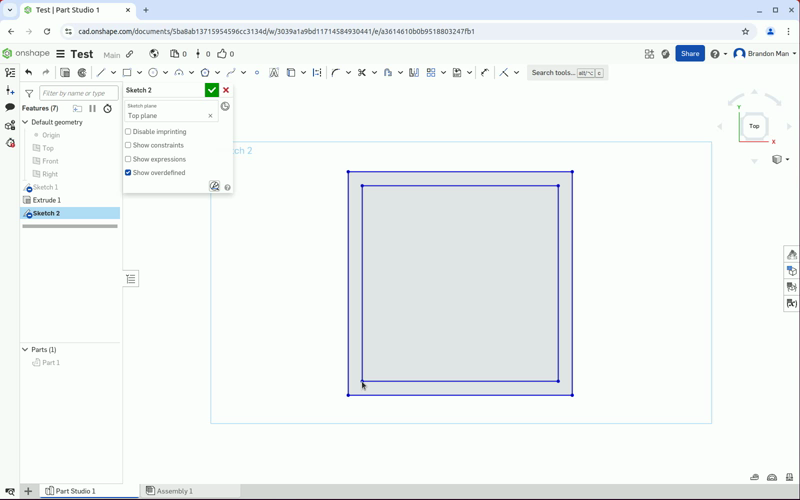
mouse_move(564, 387)
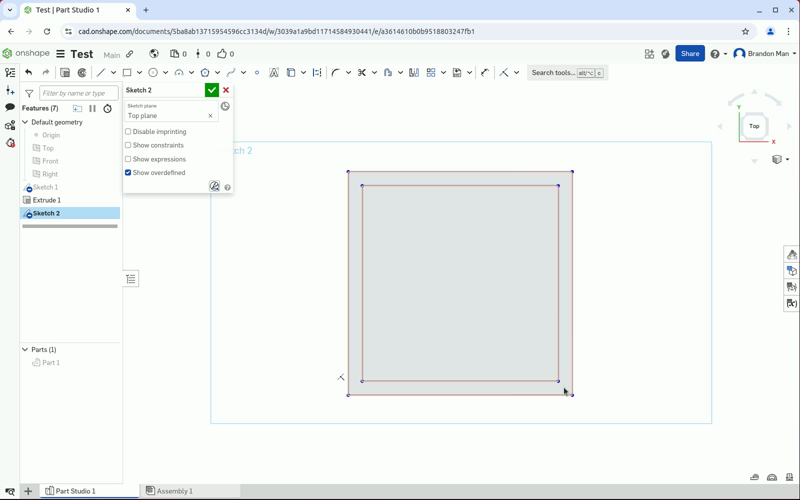
click(564, 387)
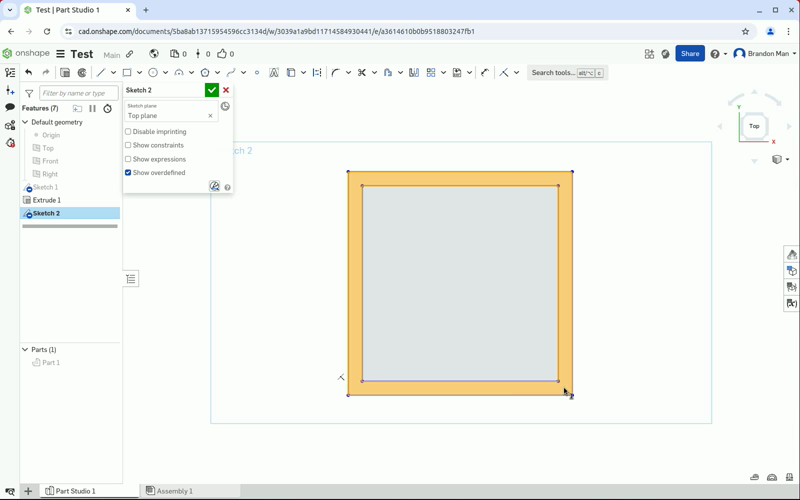
mouse_move(73, 352)
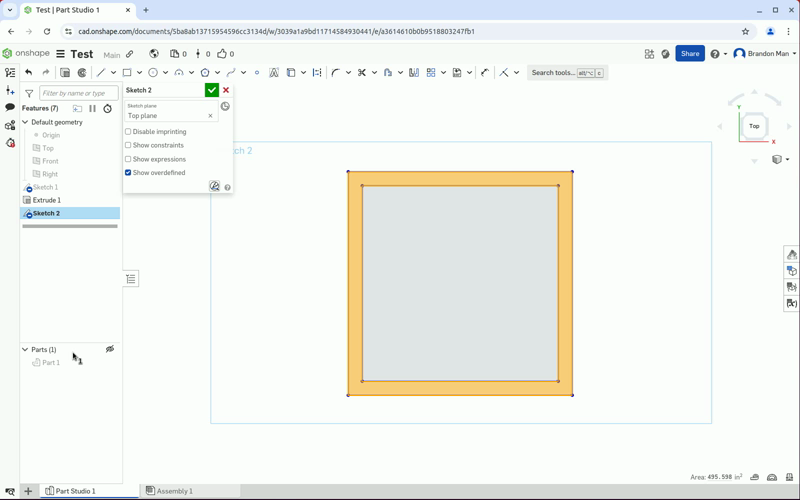
key(shift+y)
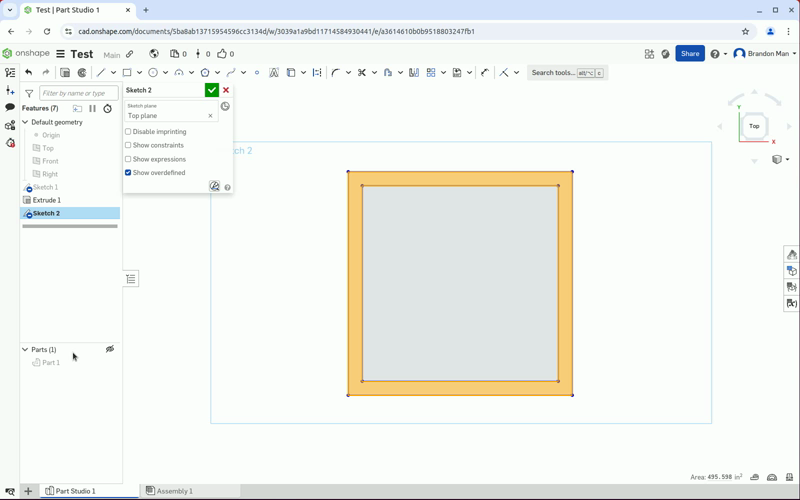
key(shift+e)
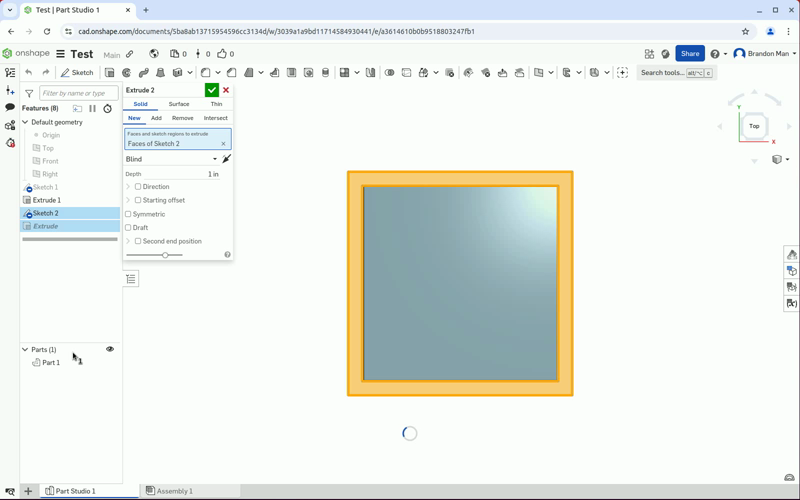
mouse_move(143, 106)
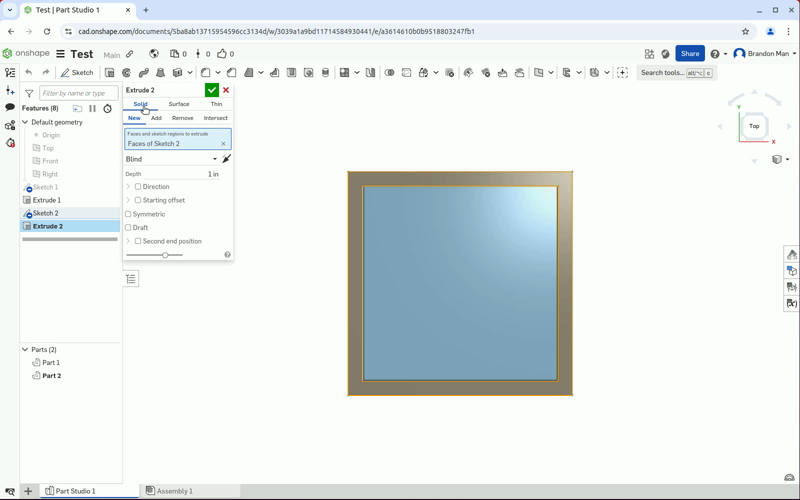
click(143, 106)
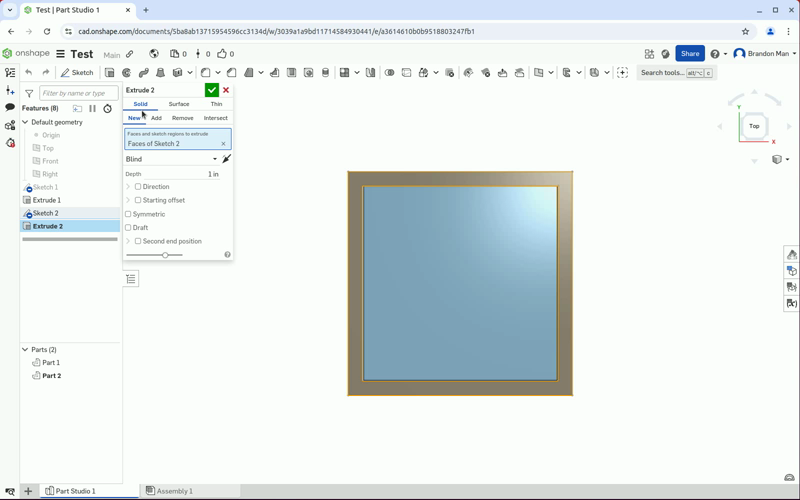
mouse_move(137, 120)
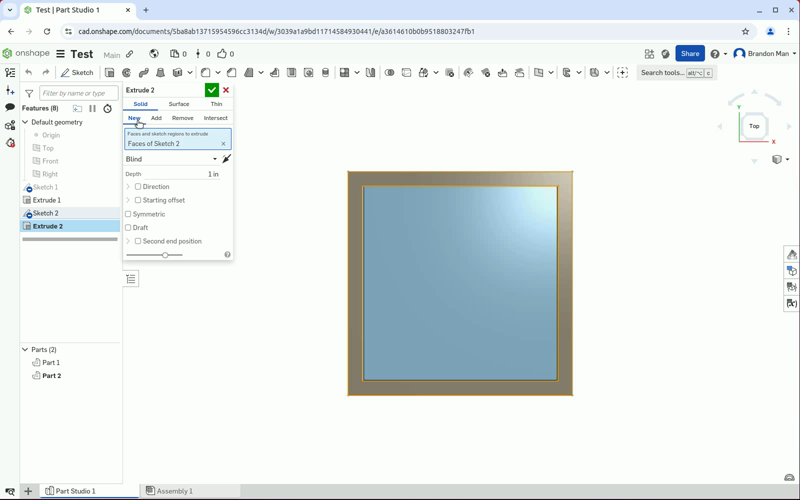
click(137, 120)
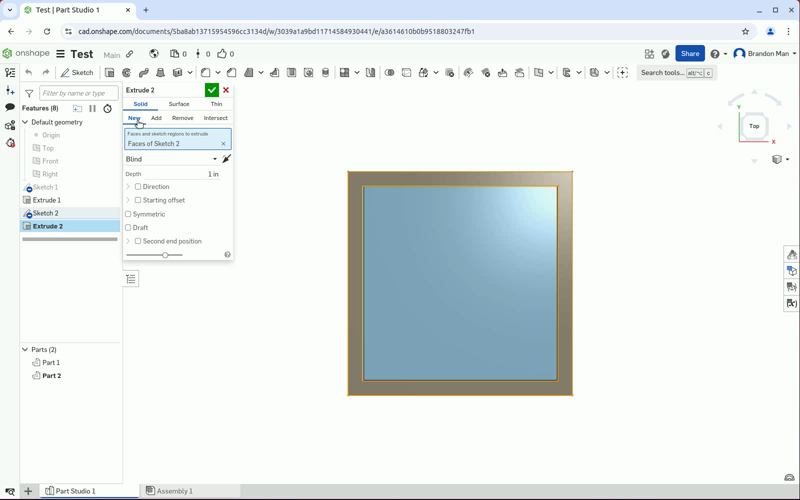
key(tab, 4)
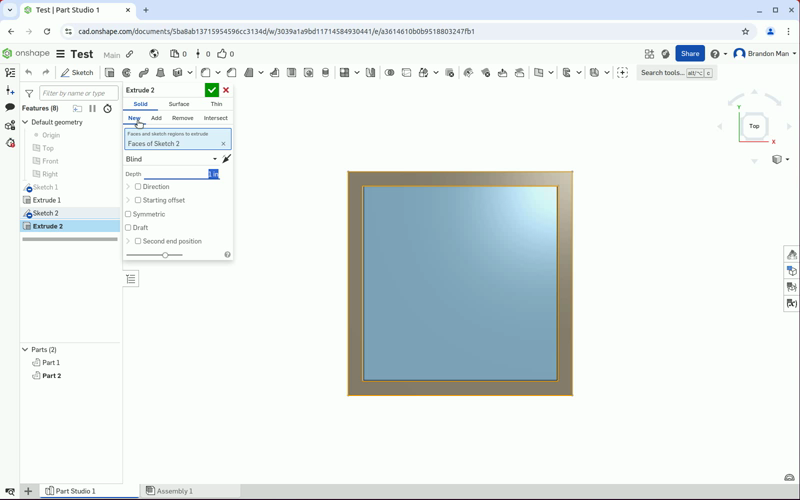
text(18.775)
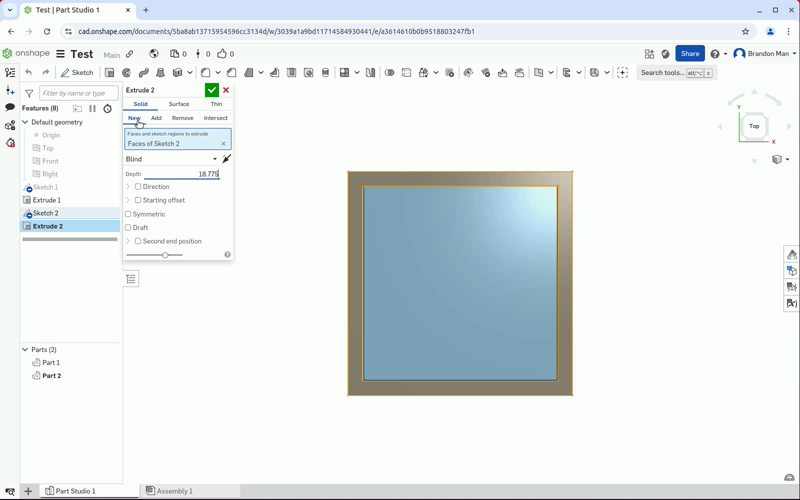
key(enter)
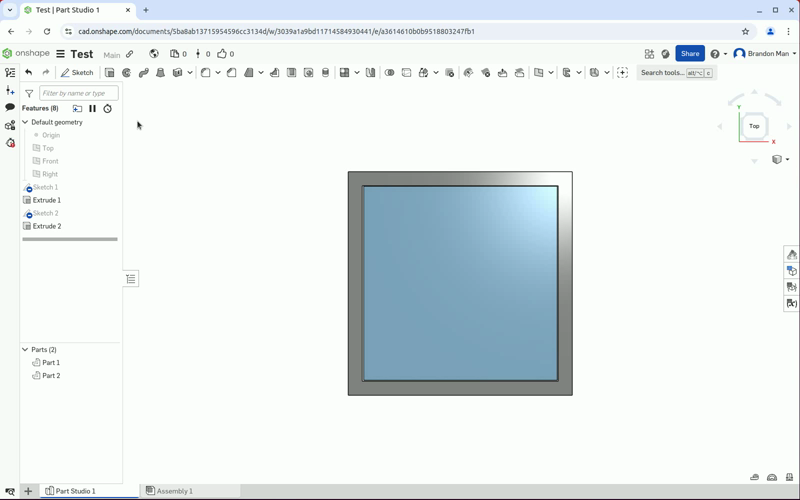
key(shift+h)
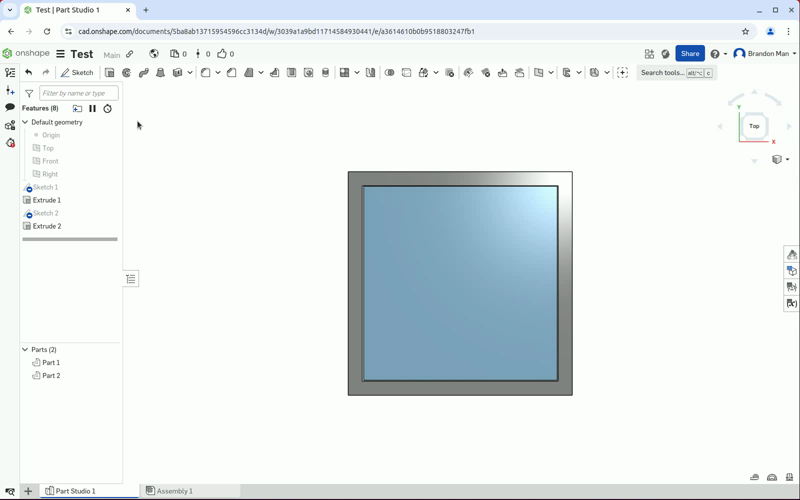
key(shift+h)
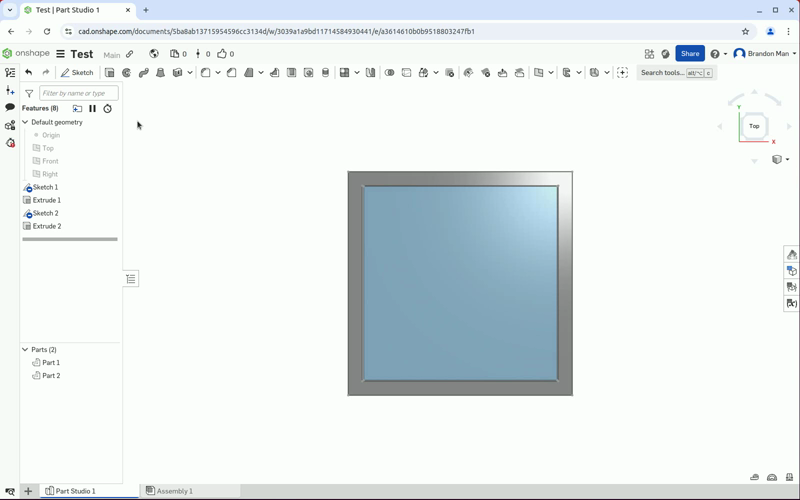
key(shift+7)
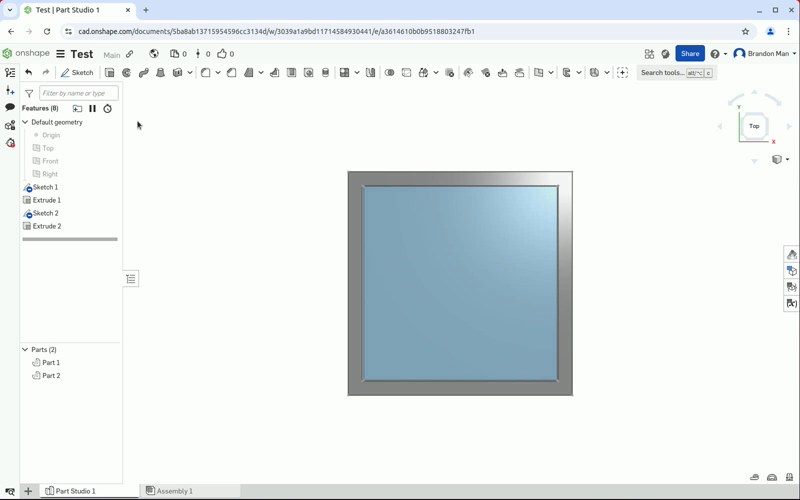
key(up, 3)
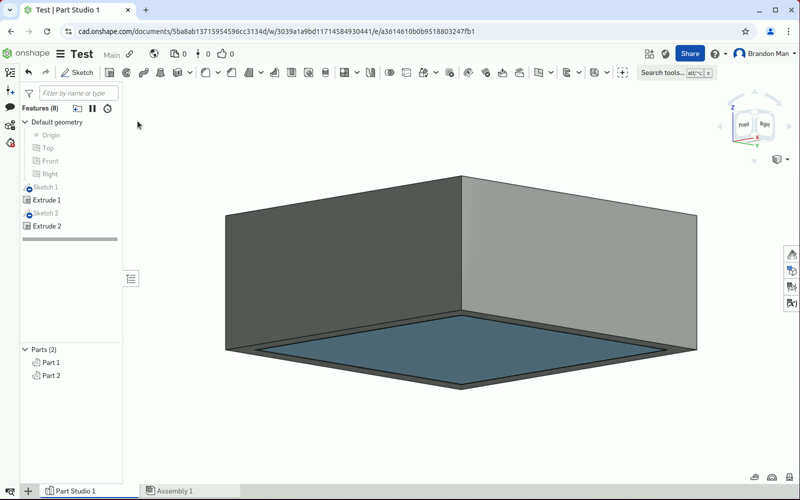
key(left, 3)
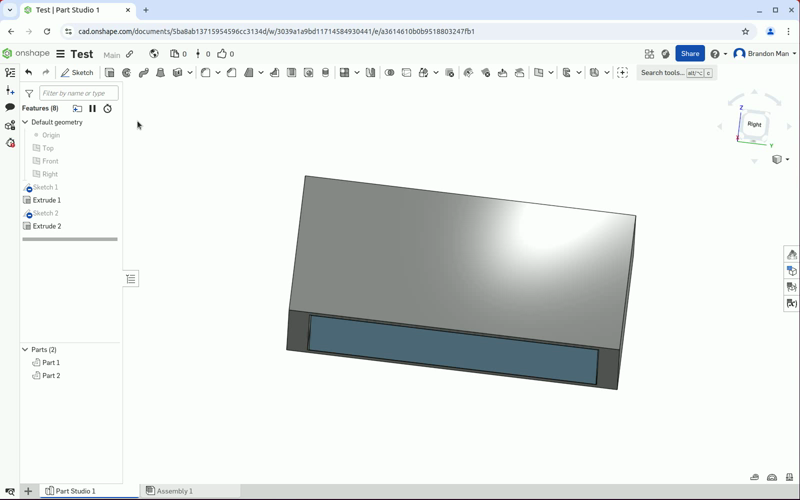
key(right, 3)
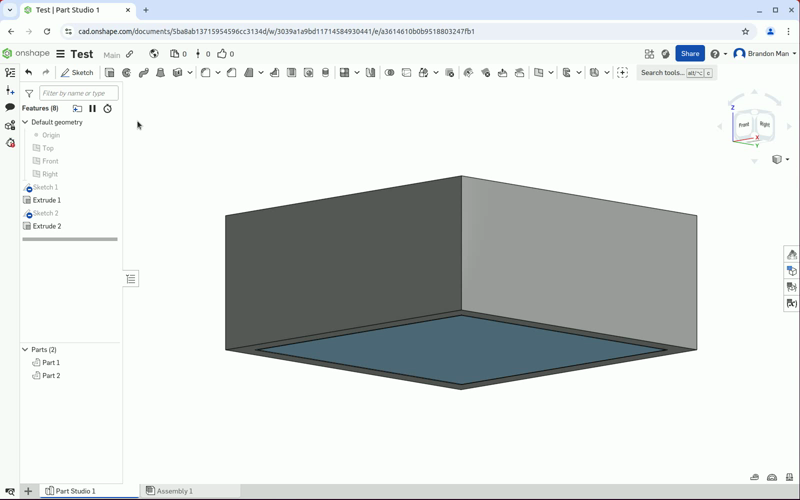
key(down, 3)
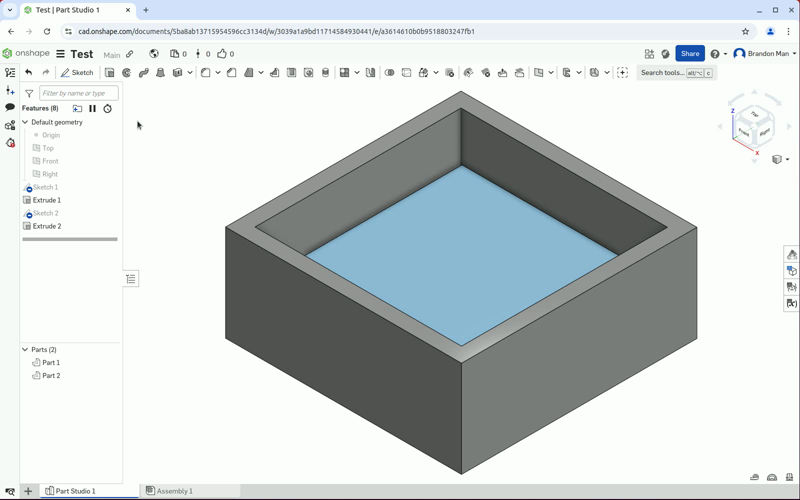
mouse_move(73, 189)
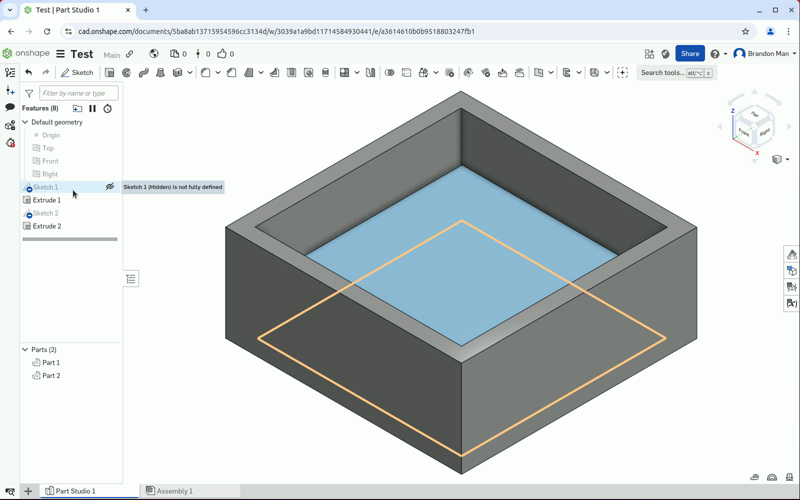
click(73, 189)